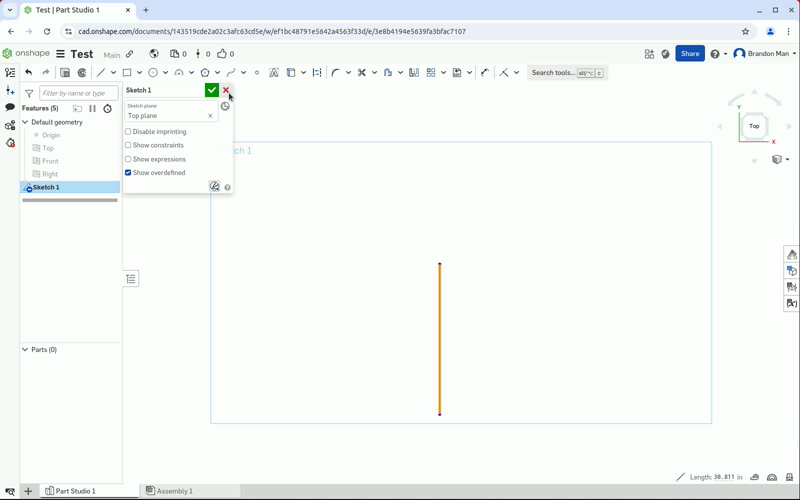
key(shift+h)
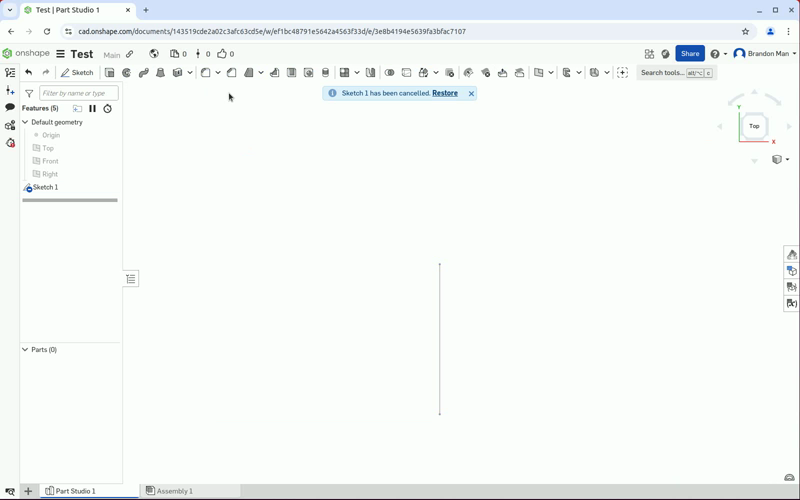
key(shift+s)
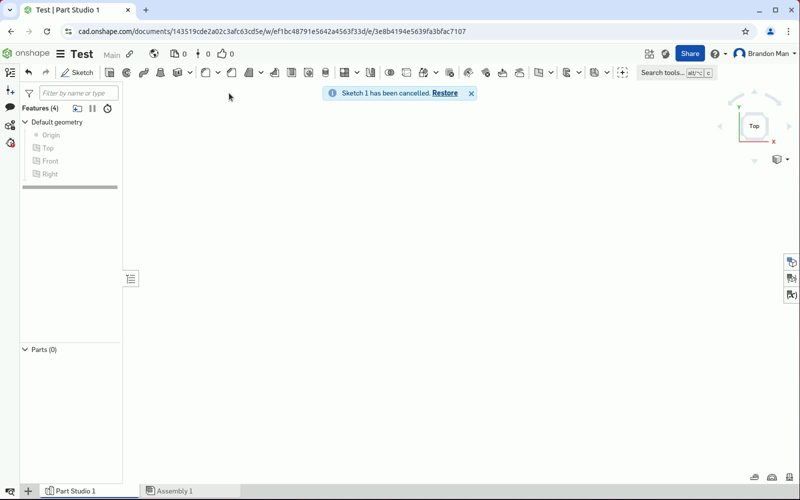
mouse_move(73, 150)
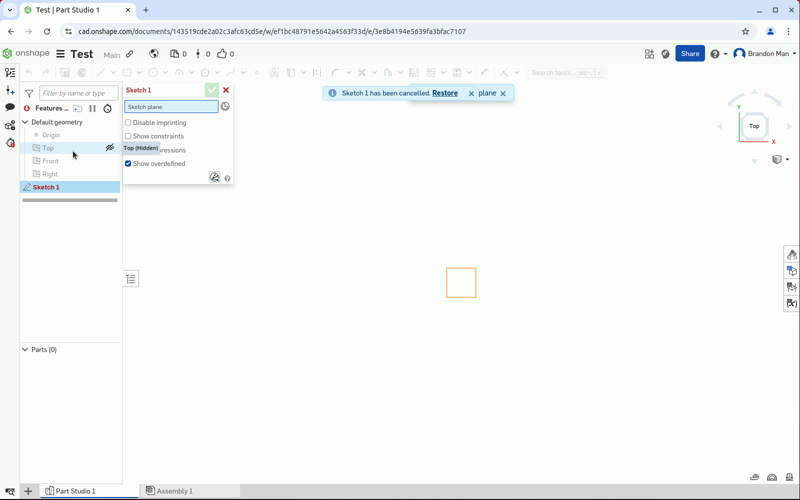
click(73, 150)
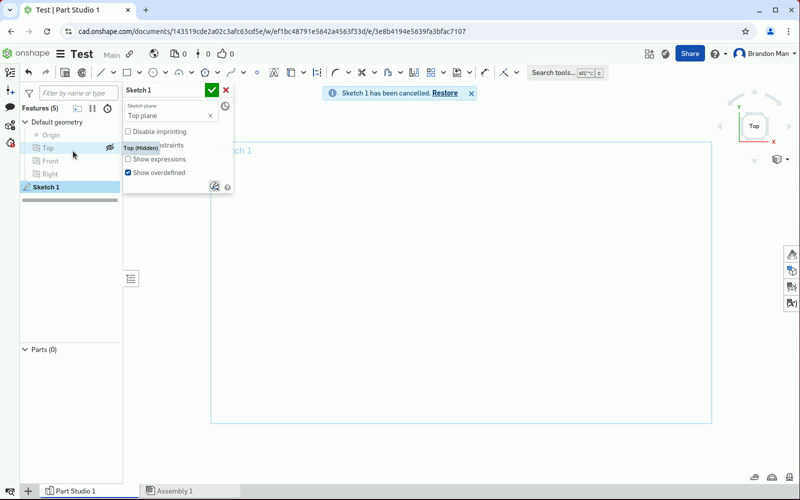
mouse_move(73, 352)
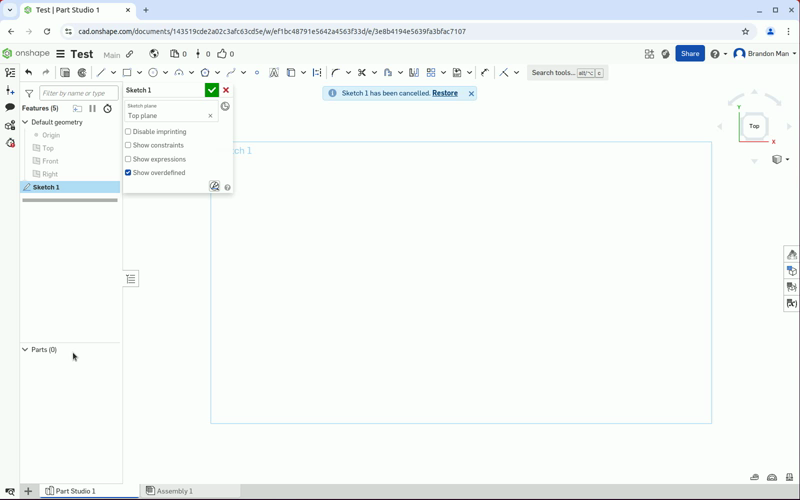
key(y)
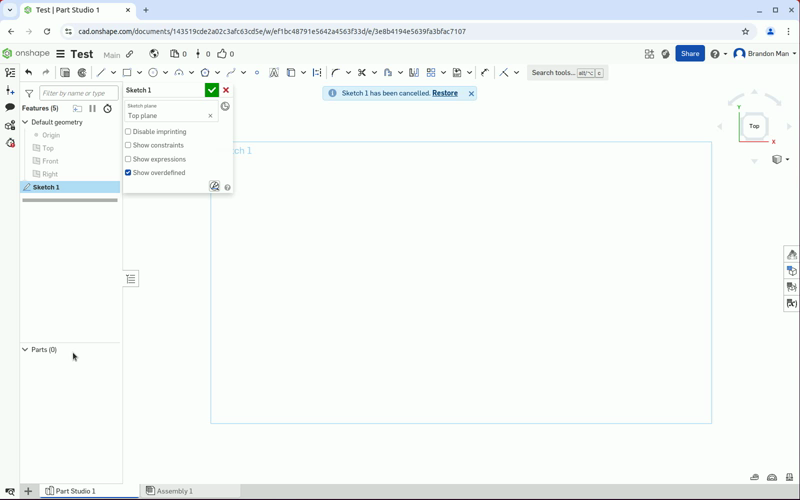
key(c)
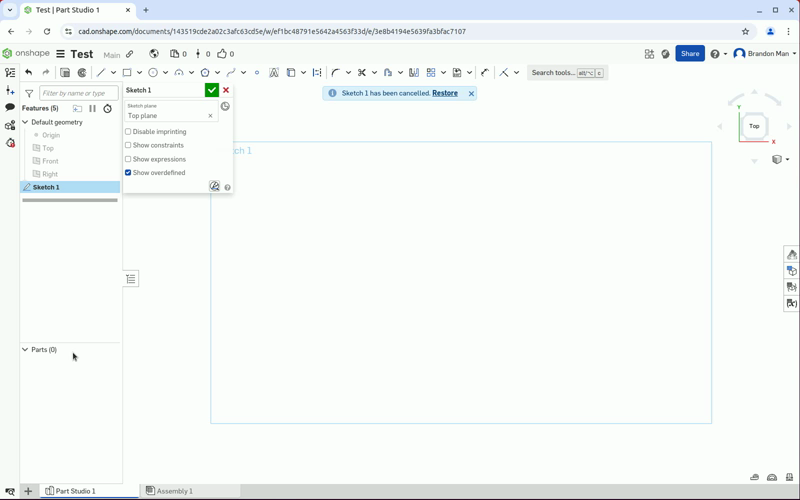
key_down(shift)
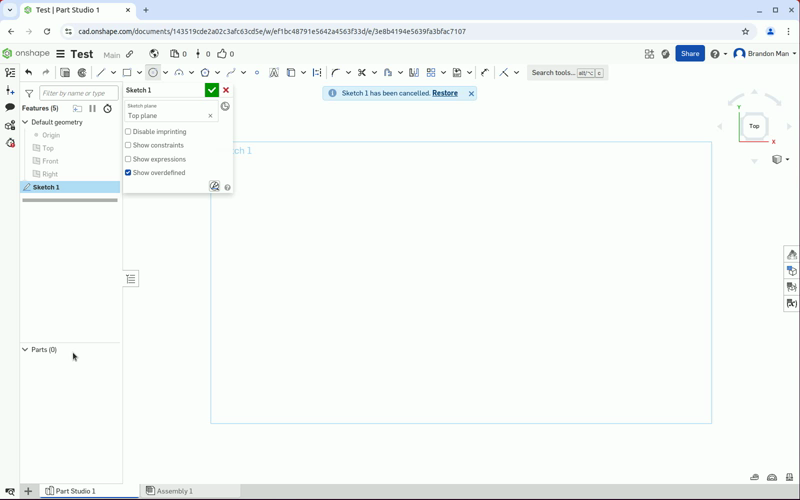
mouse_move(461, 282)
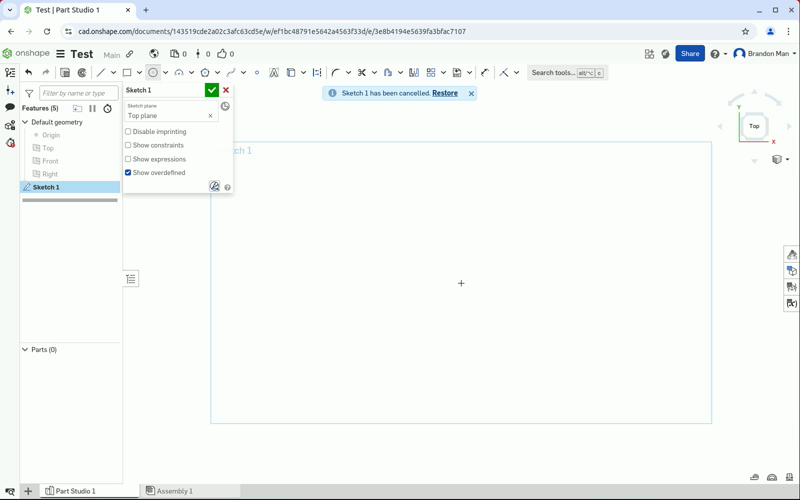
click(461, 282)
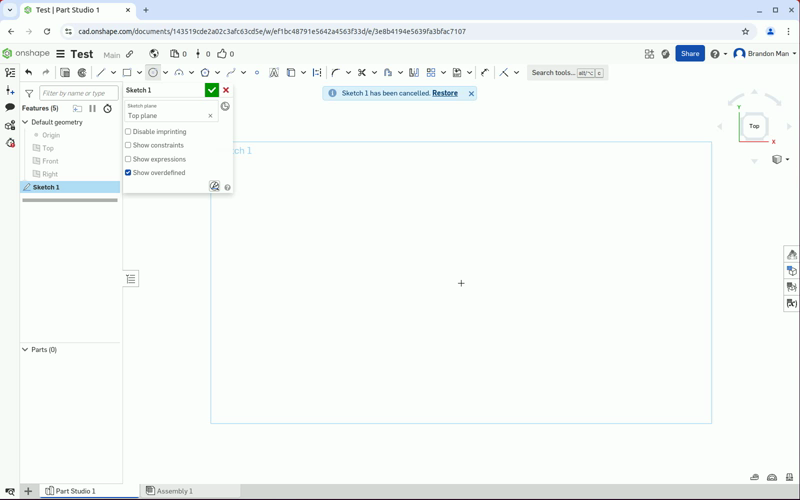
key_up(shift)
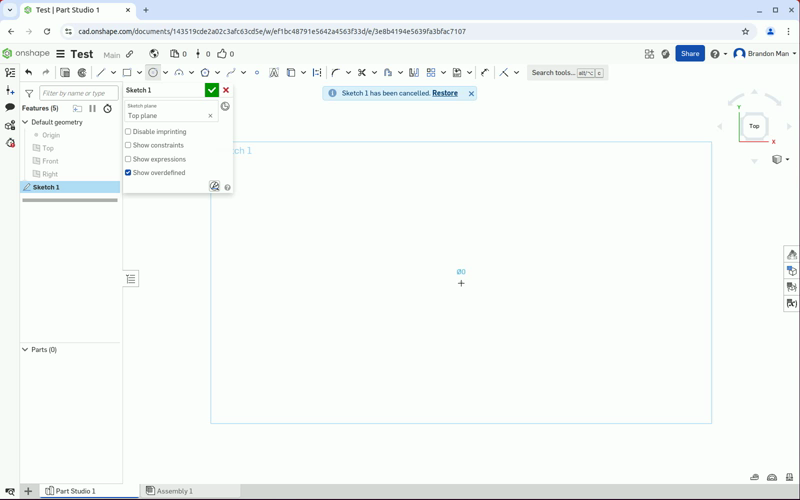
mouse_move(574, 282)
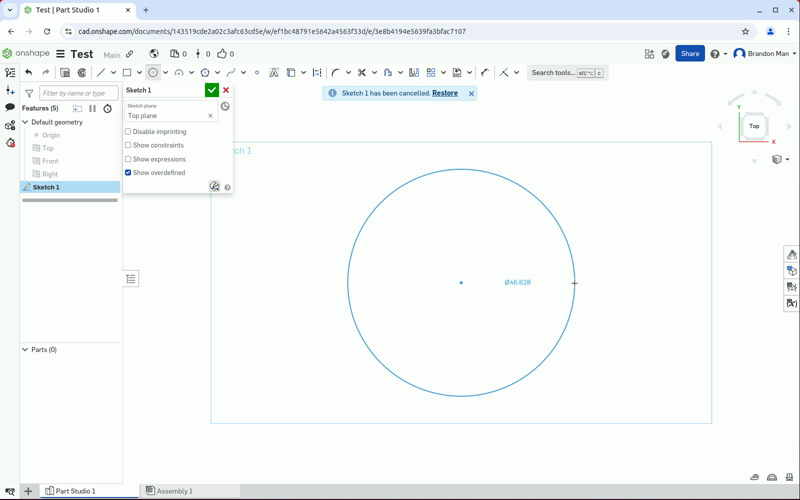
click(574, 282)
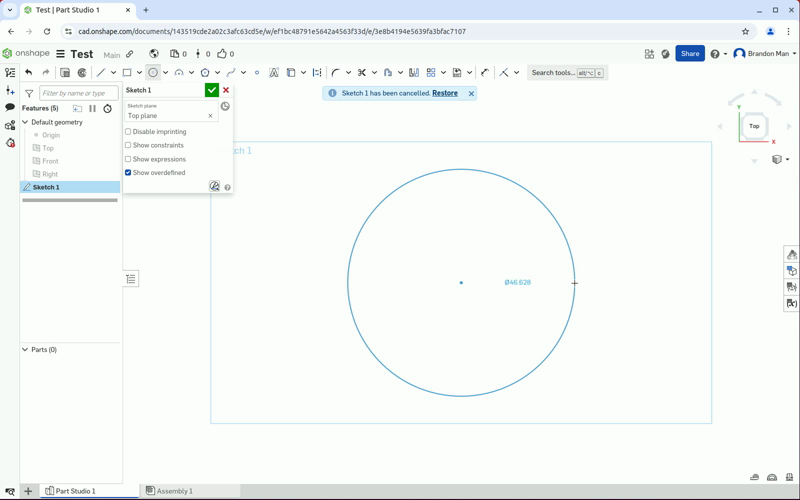
key(esc)
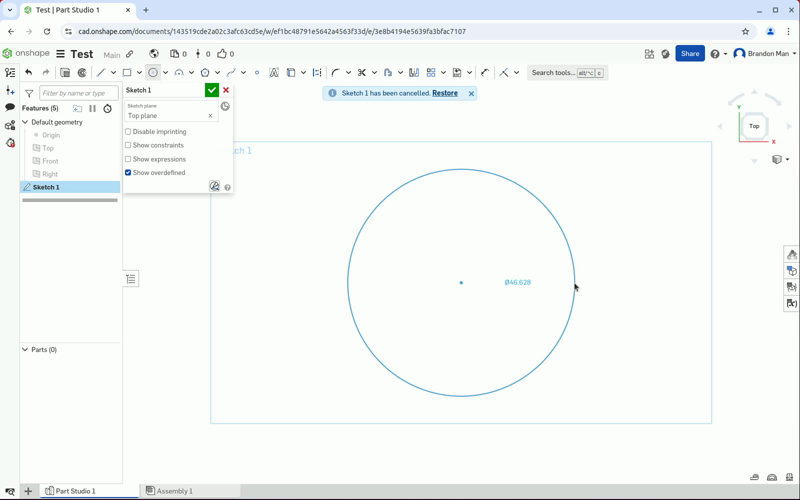
mouse_move(483, 362)
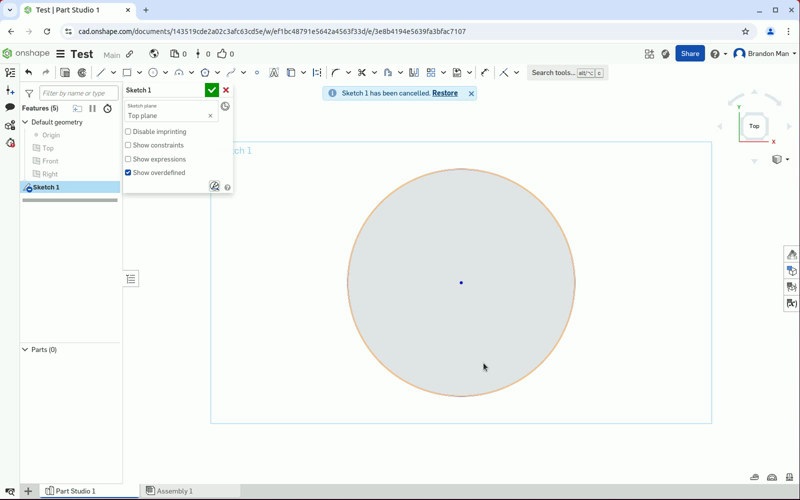
click(483, 362)
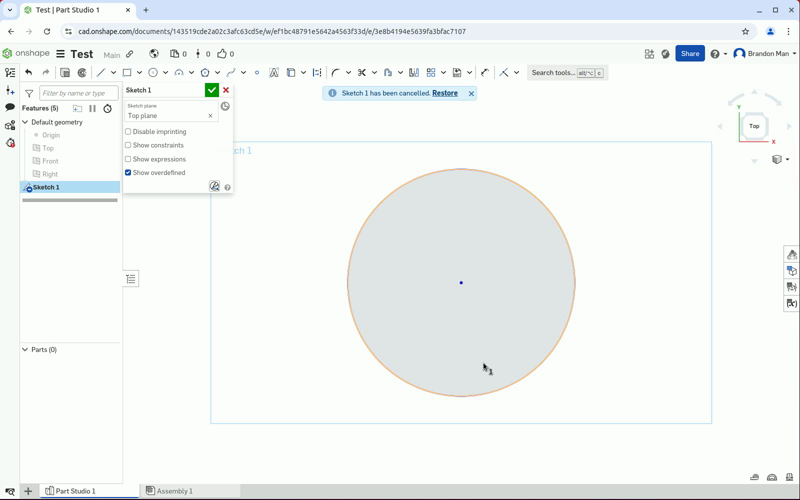
mouse_move(73, 352)
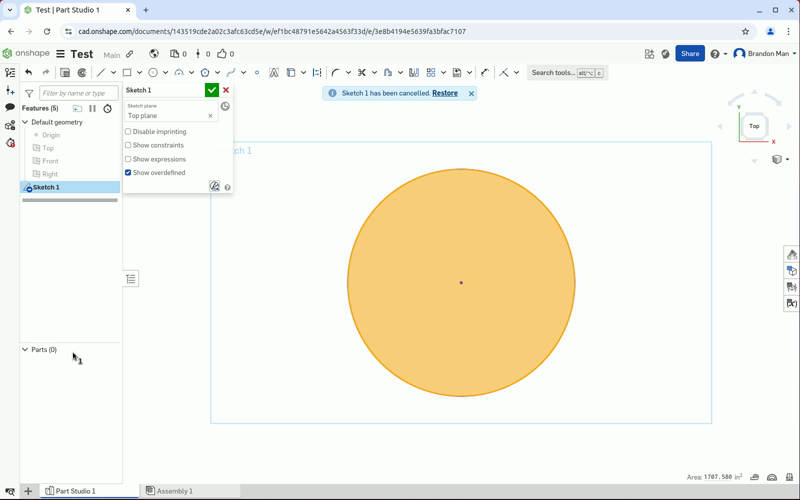
key(shift+y)
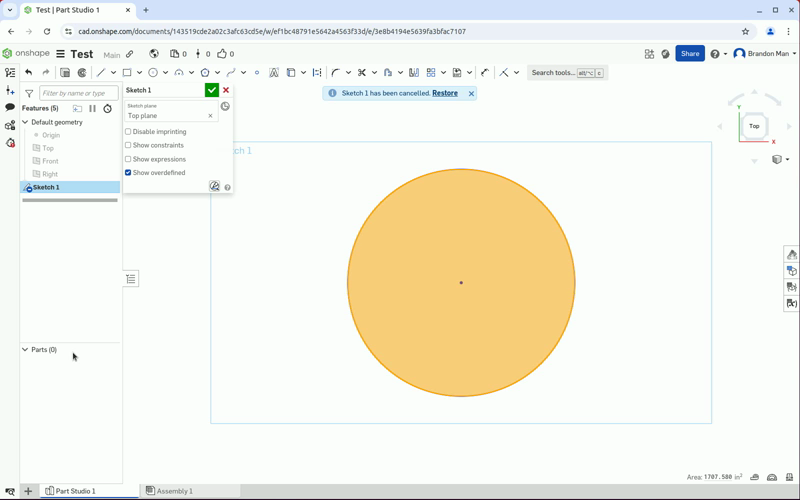
key(shift+e)
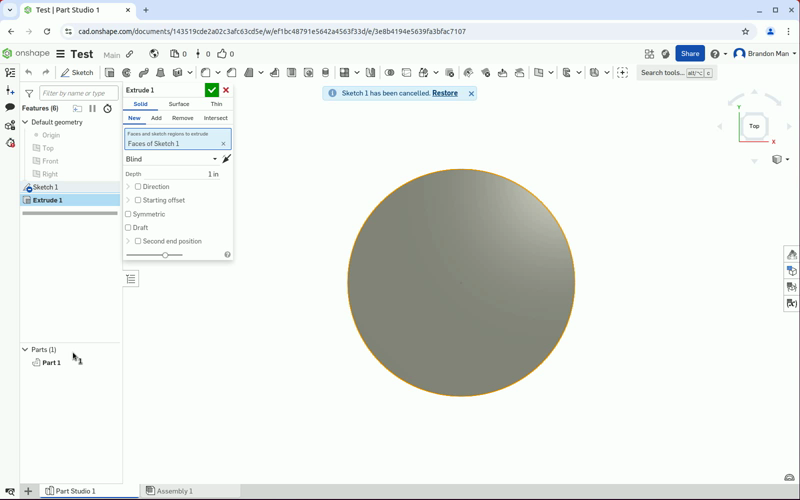
mouse_move(143, 106)
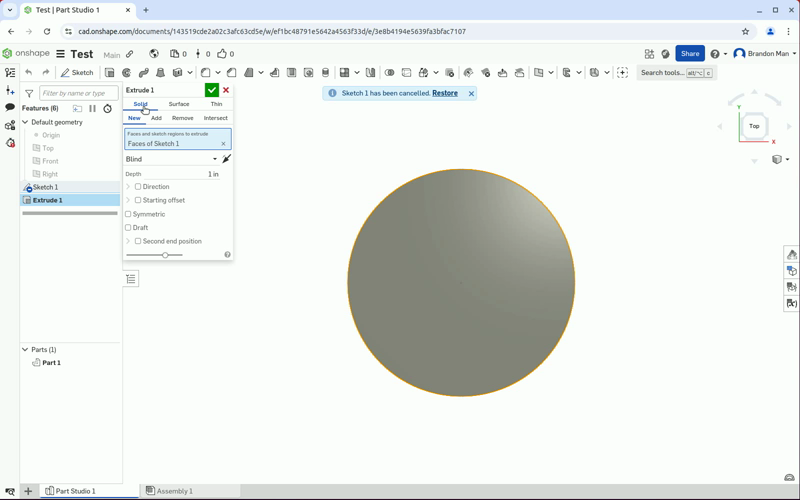
click(143, 106)
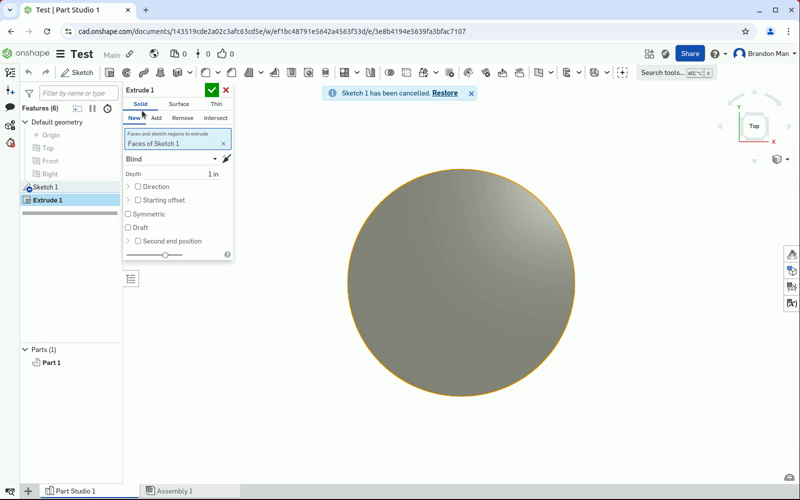
mouse_move(137, 120)
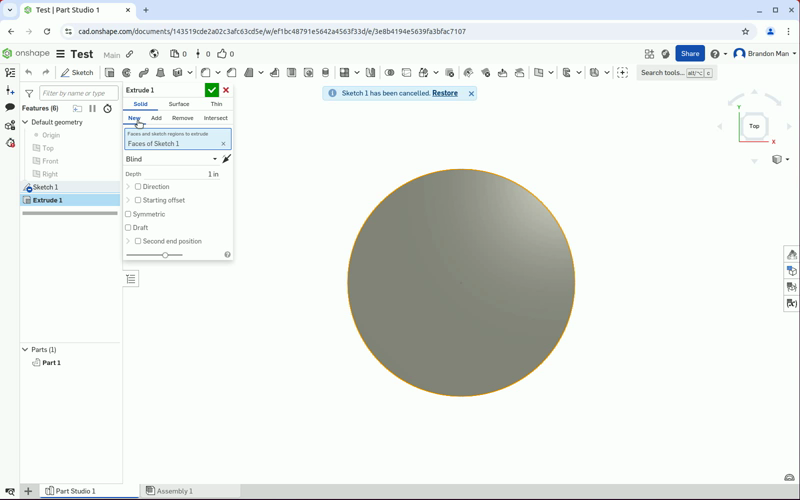
click(137, 120)
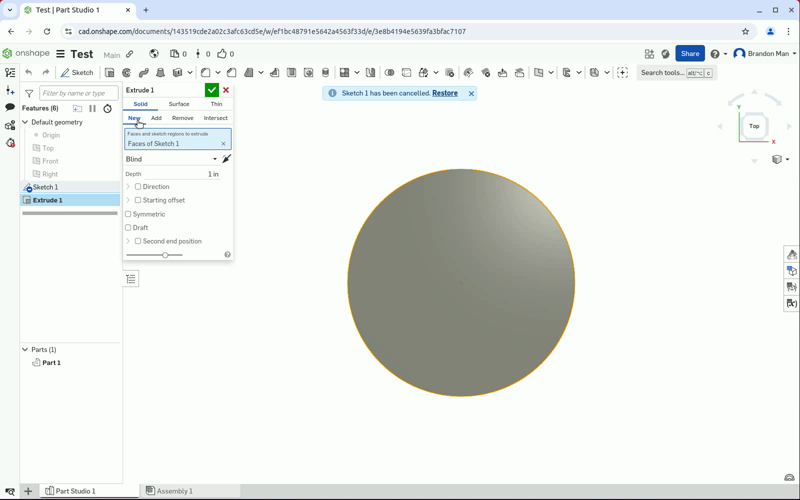
key(tab, 4)
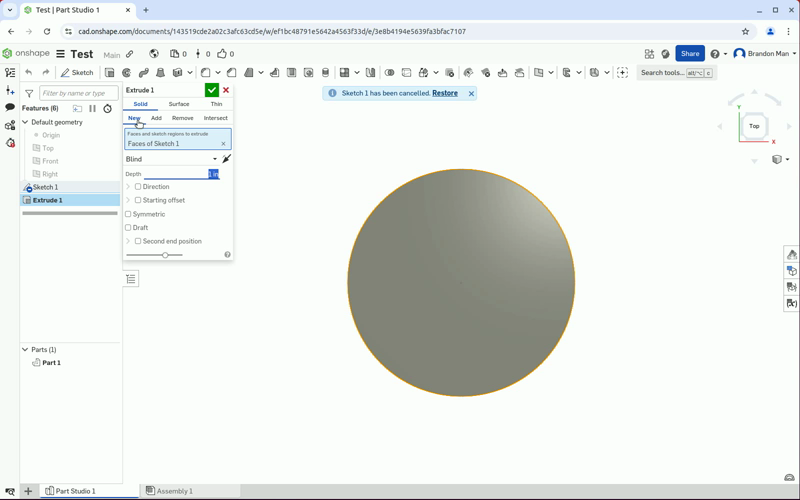
text(18.775)
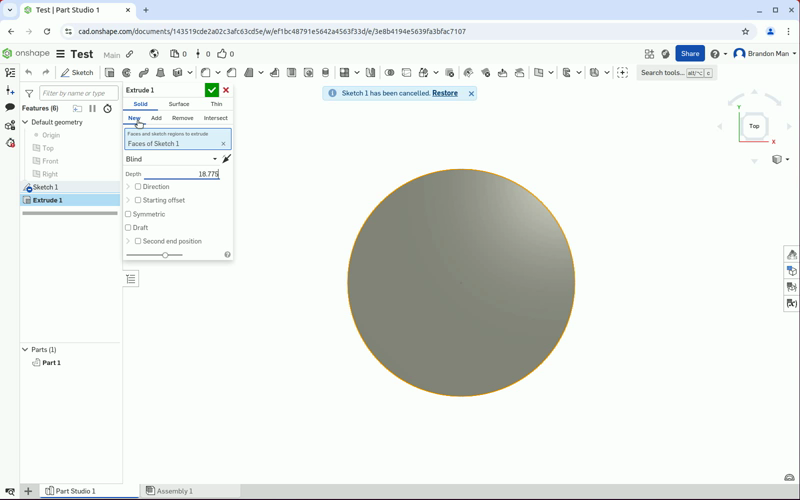
key(enter)
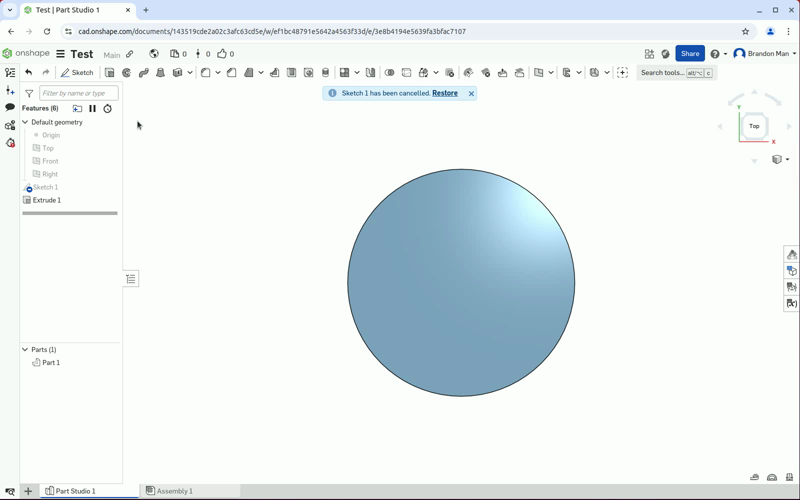
key(shift+h)
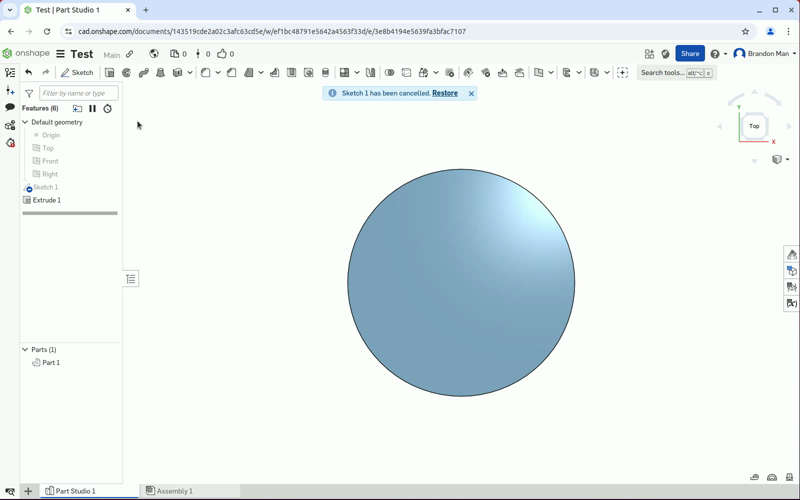
key(shift+h)
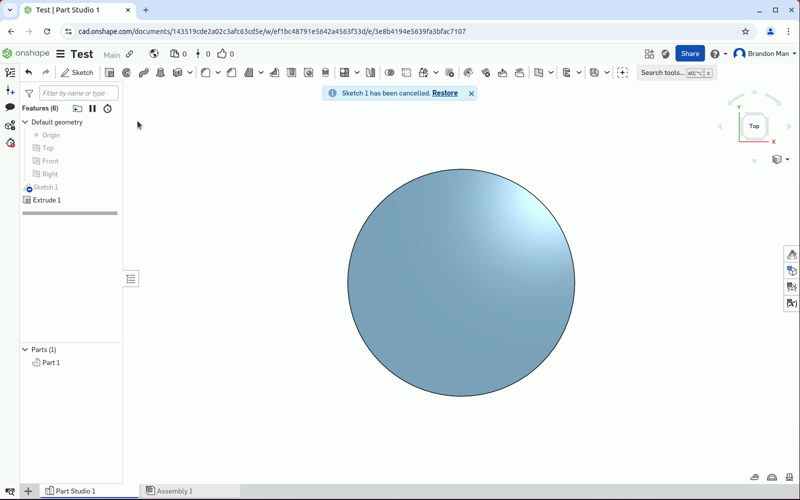
mouse_move(73, 189)
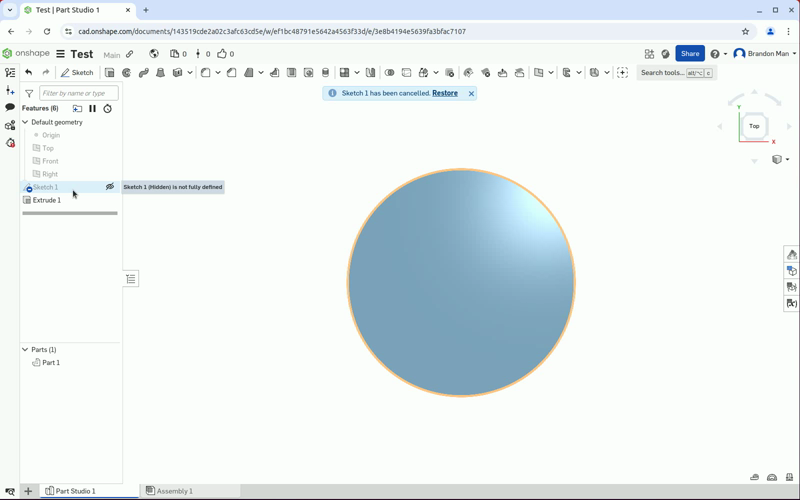
click(73, 189)
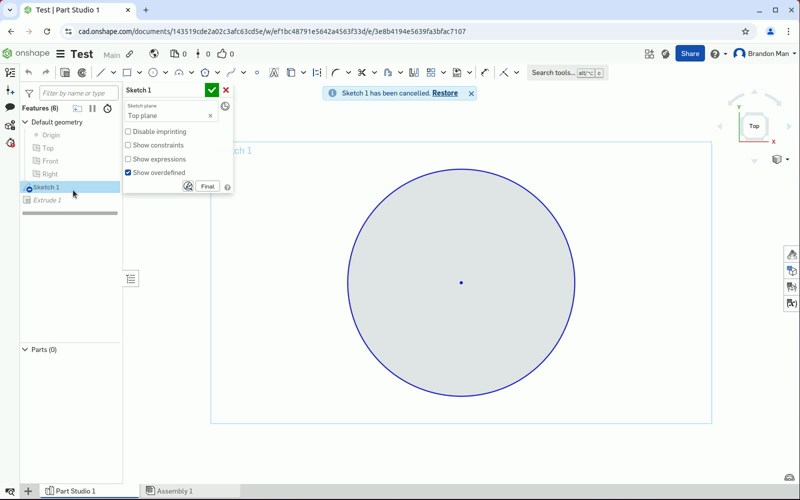
mouse_move(229, 92)
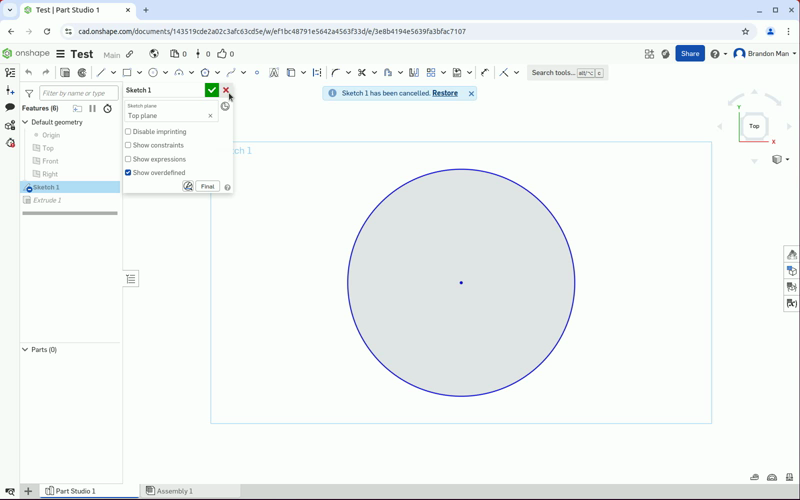
click(229, 92)
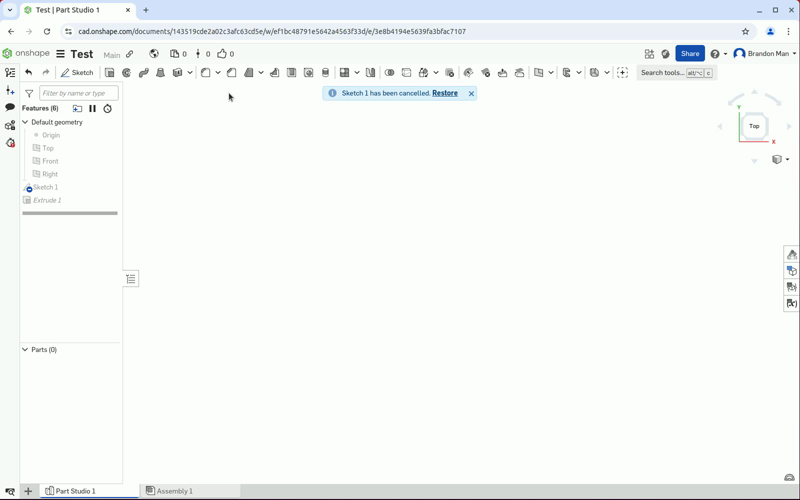
mouse_move(541, 75)
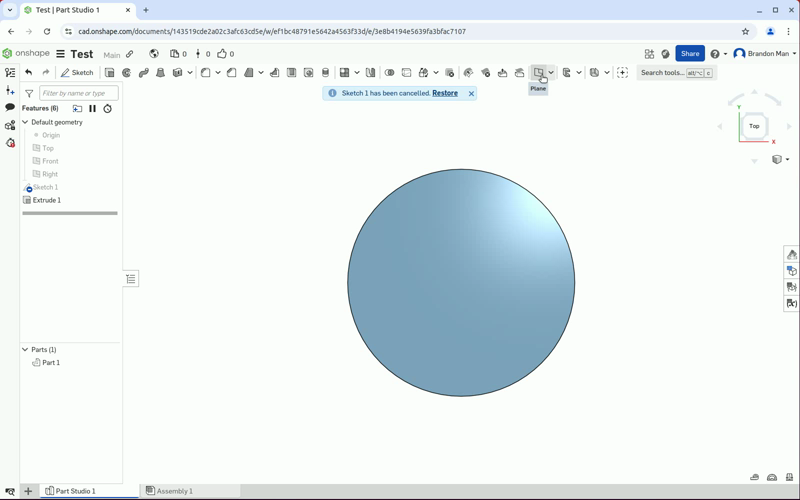
click(541, 75)
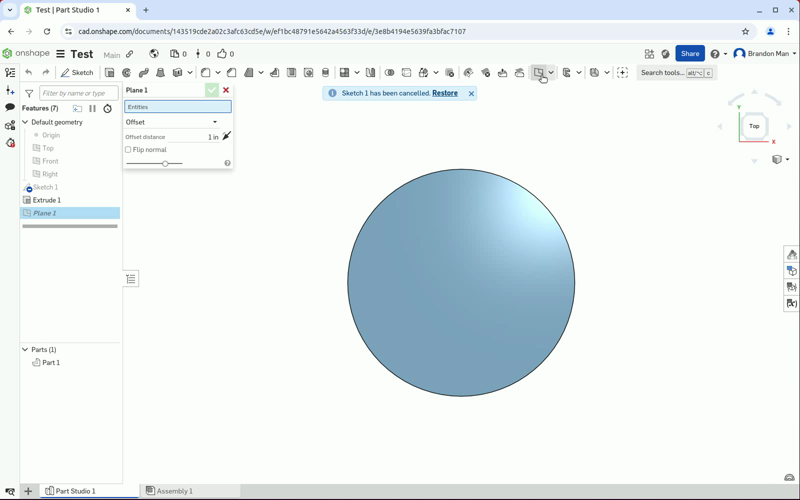
mouse_move(73, 150)
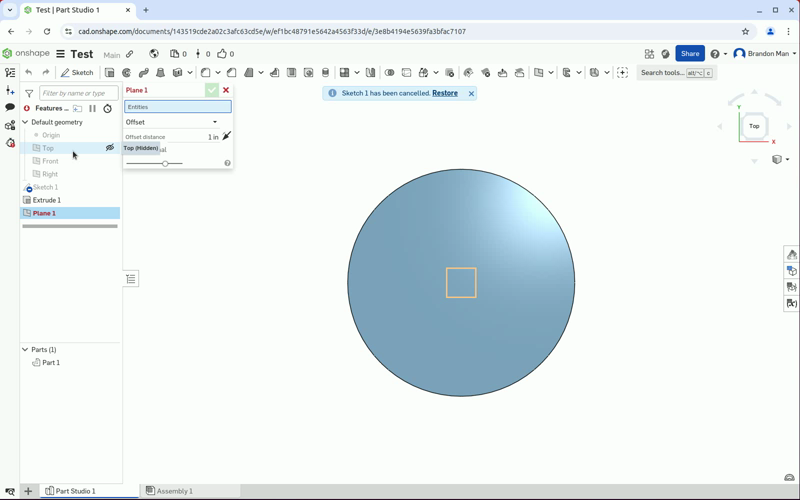
click(73, 150)
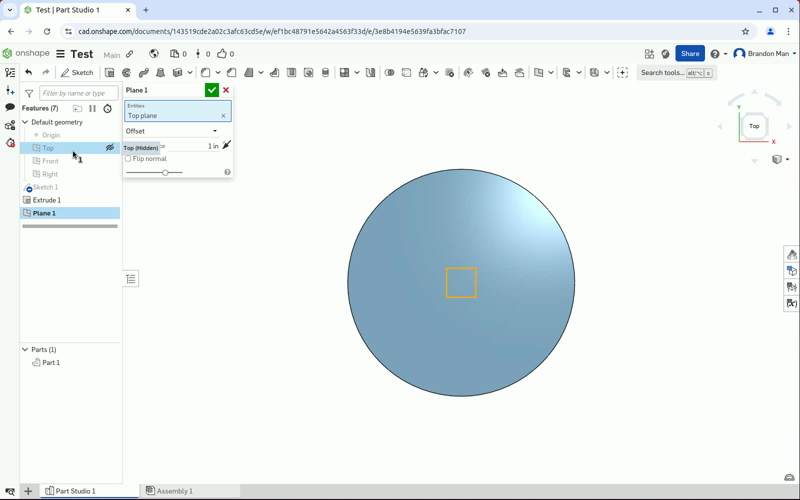
key(tab, 2)
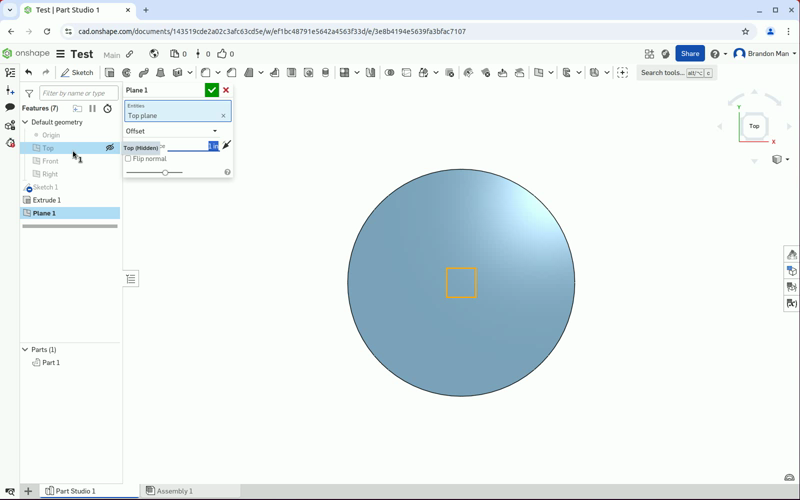
text(18.764)
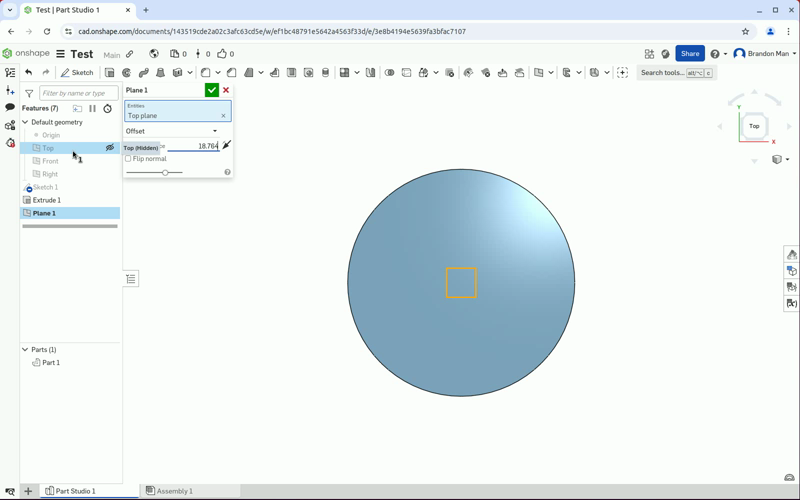
key(enter, 2)
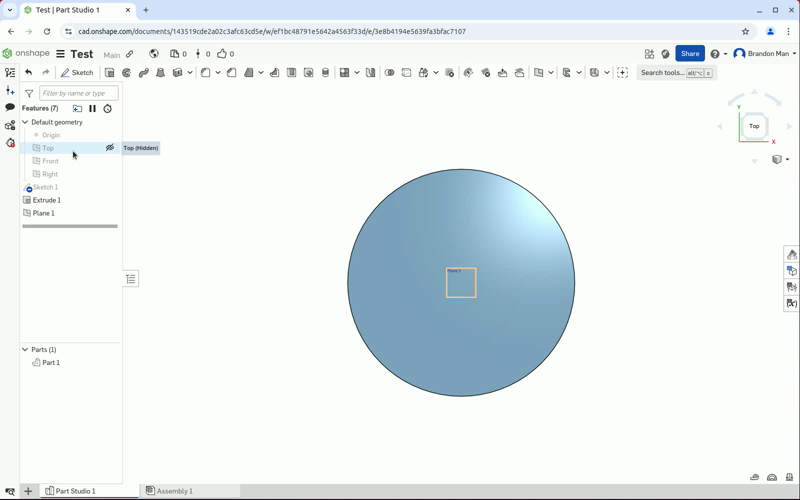
key(shift+s)
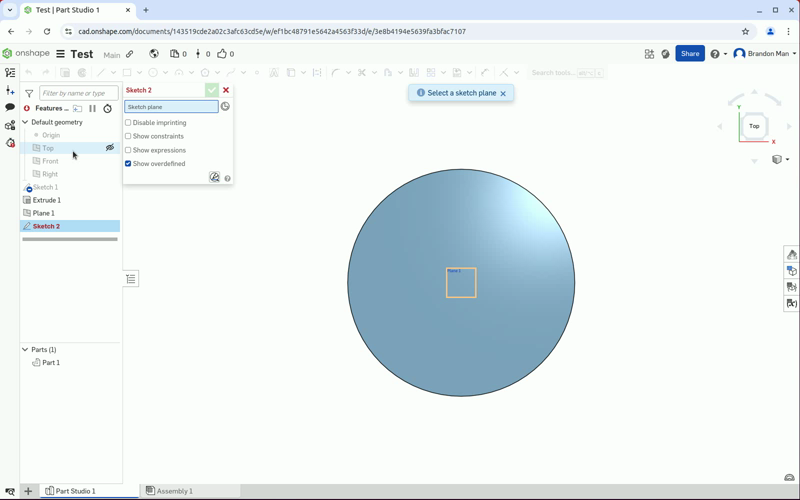
mouse_move(73, 215)
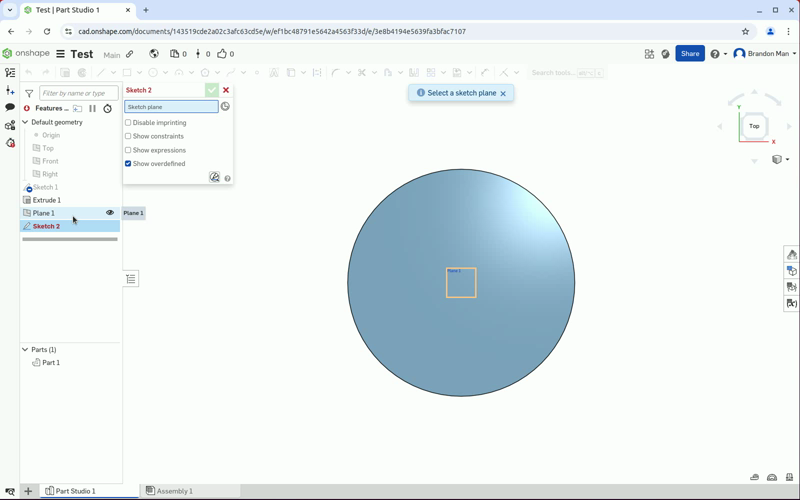
click(73, 215)
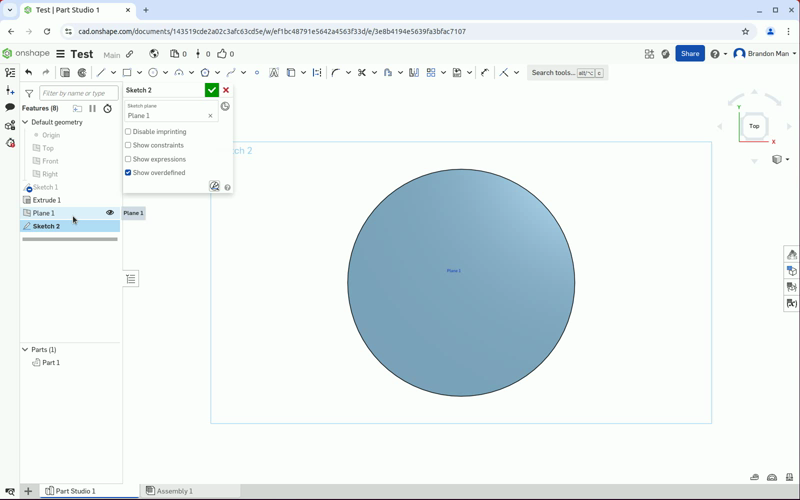
mouse_move(73, 352)
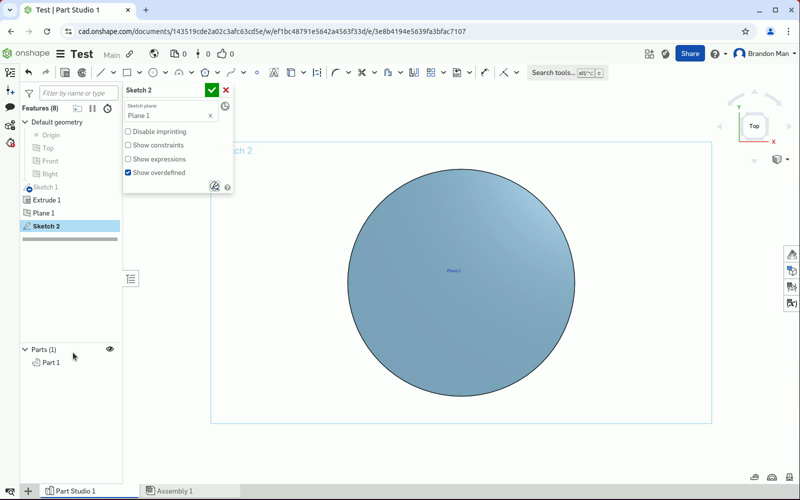
key(y)
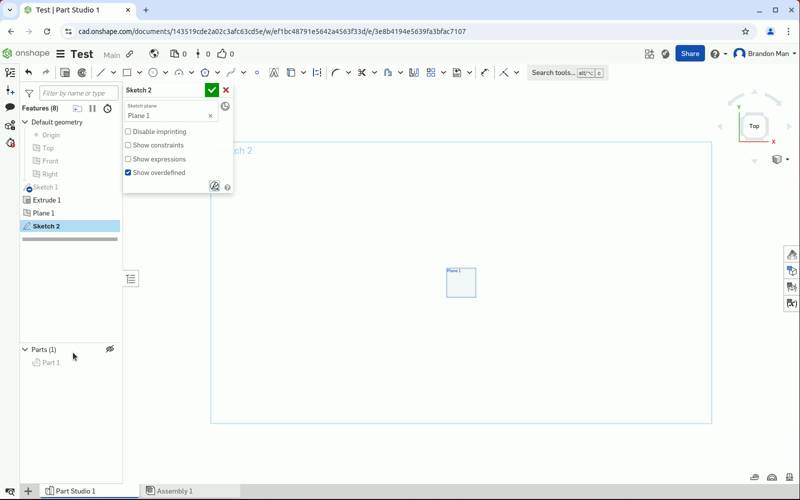
key(c)
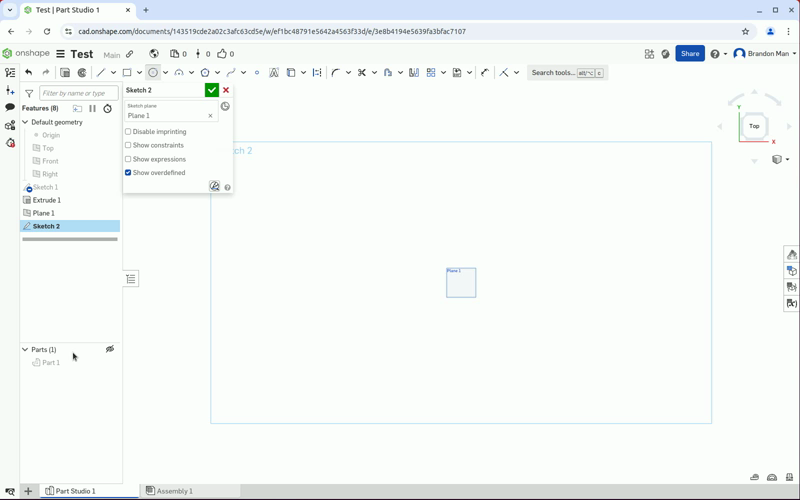
key_down(shift)
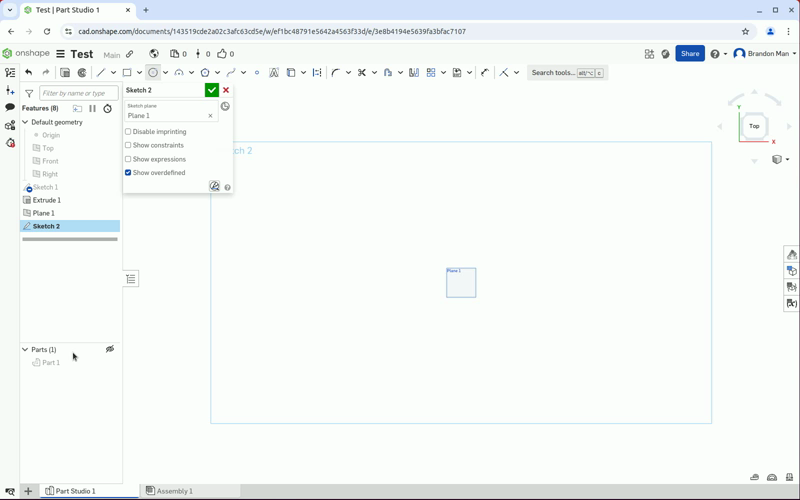
mouse_move(460, 282)
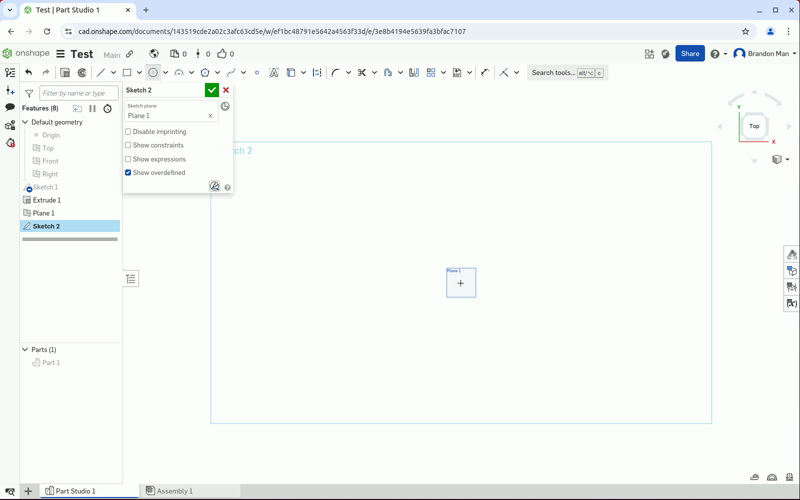
click(460, 282)
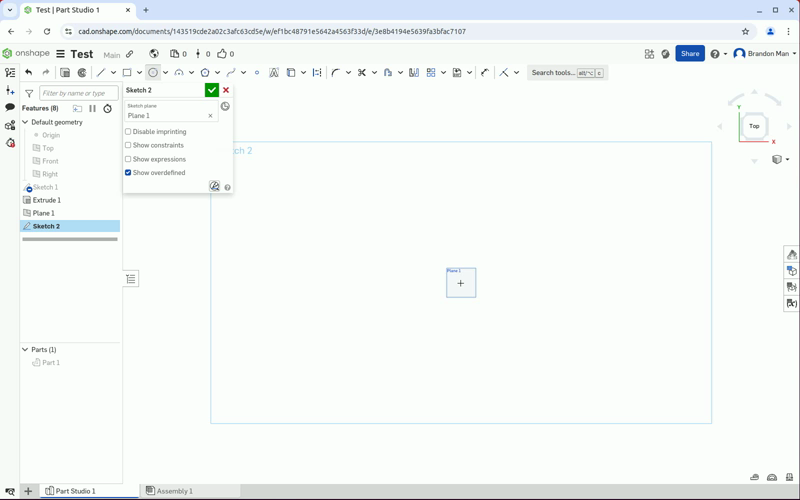
key_up(shift)
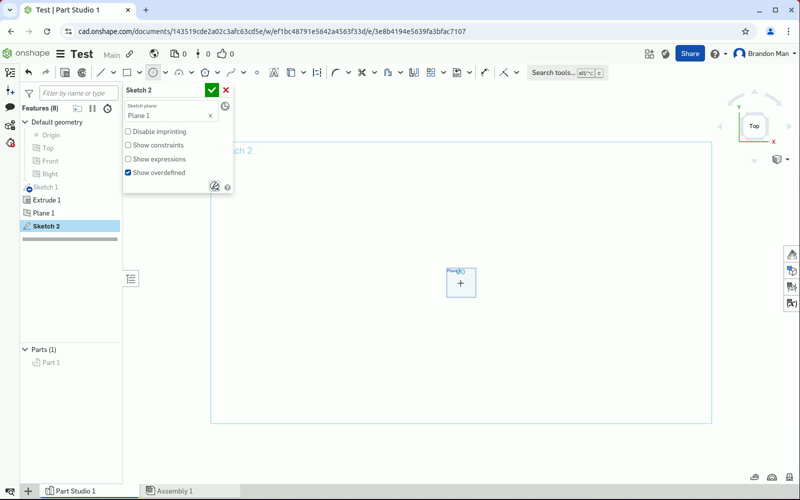
mouse_move(562, 282)
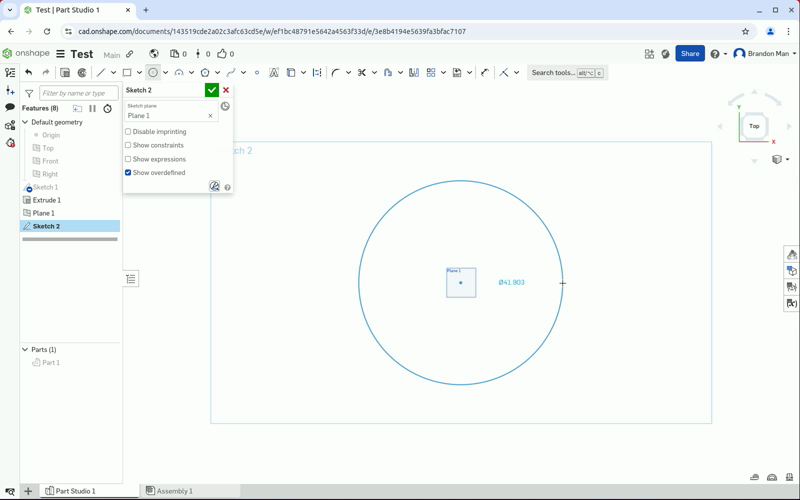
click(562, 282)
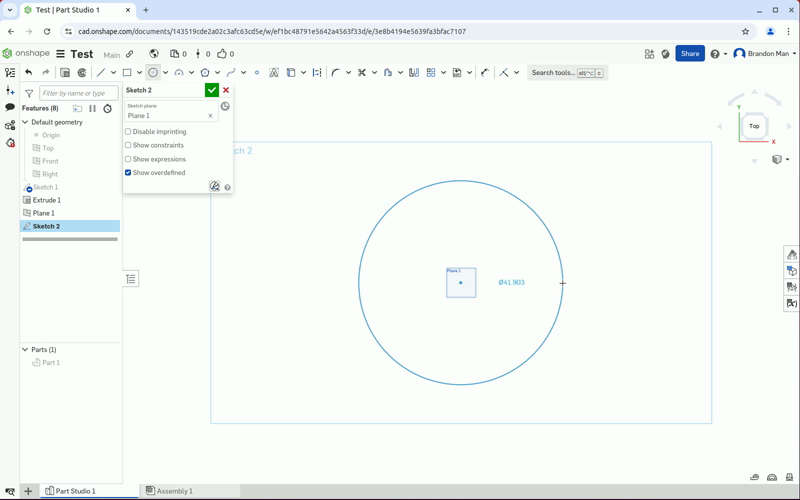
key(esc)
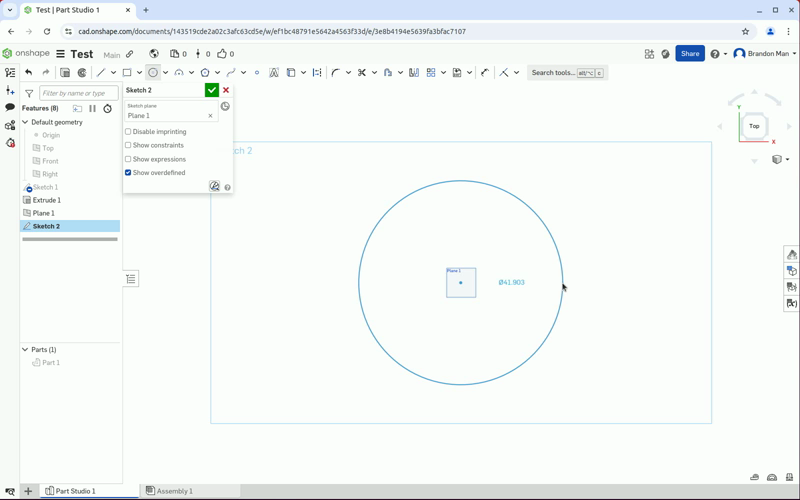
mouse_move(466, 240)
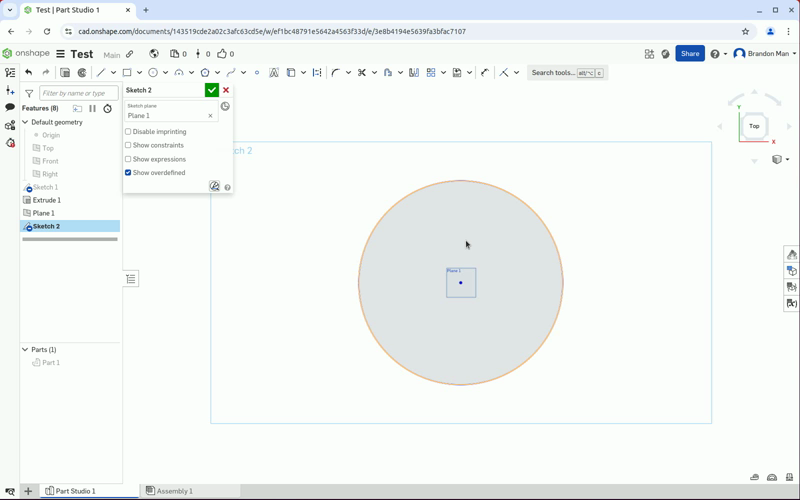
click(466, 240)
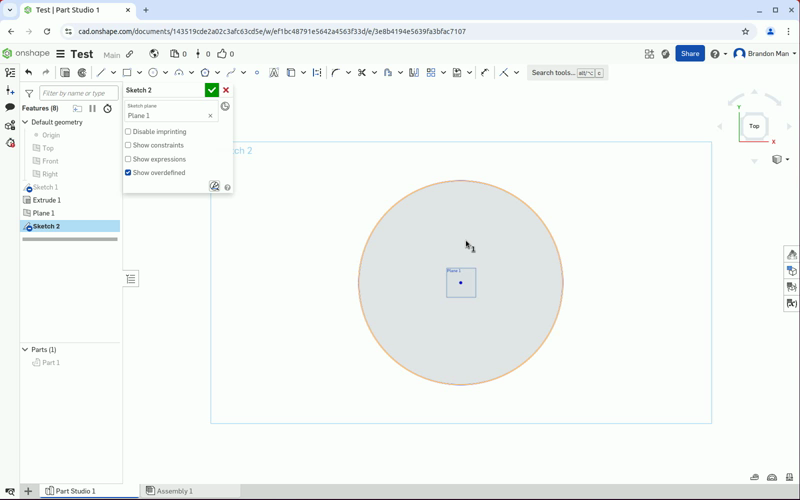
mouse_move(73, 352)
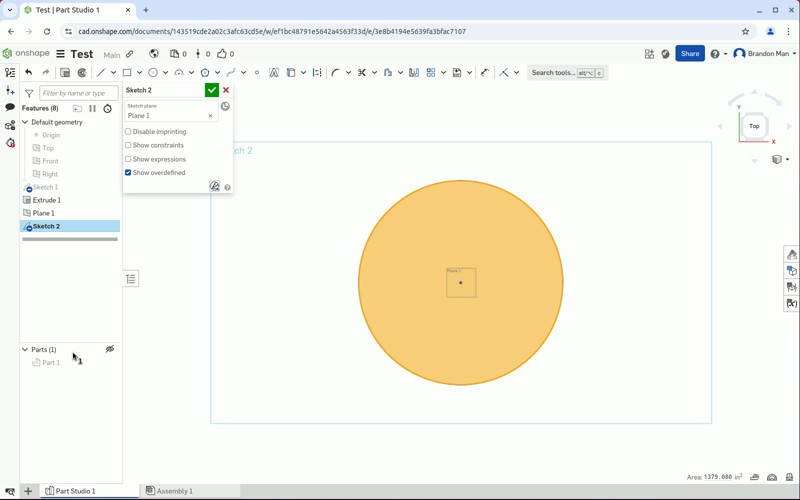
key(shift+y)
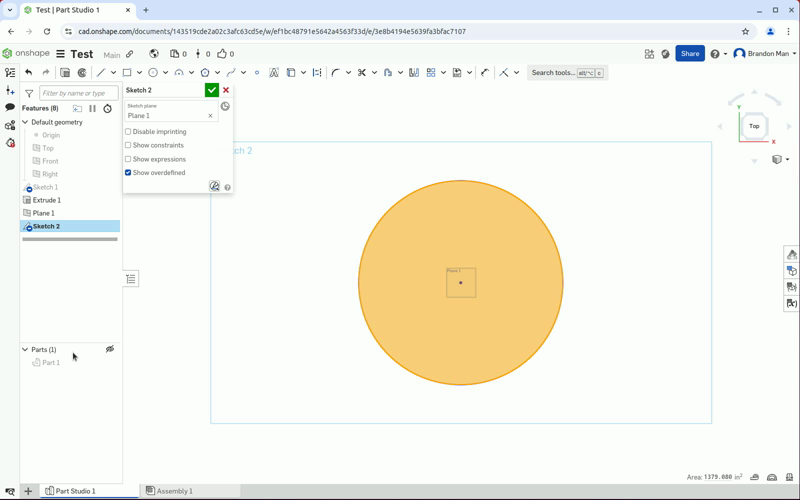
key(shift+e)
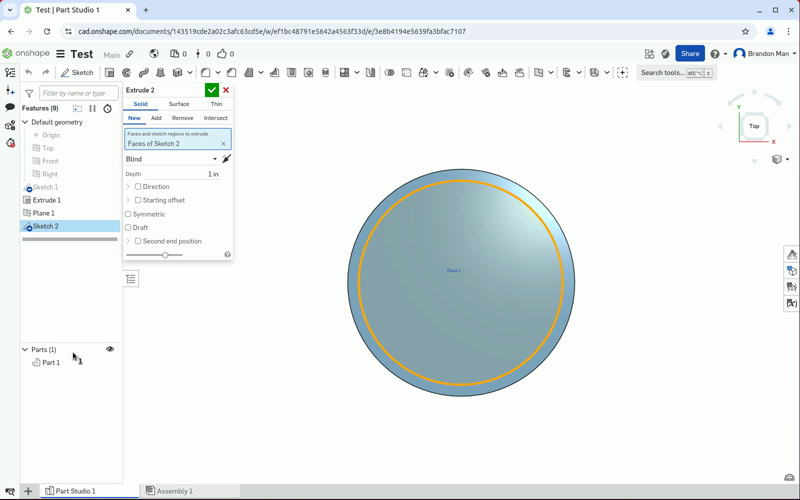
mouse_move(143, 106)
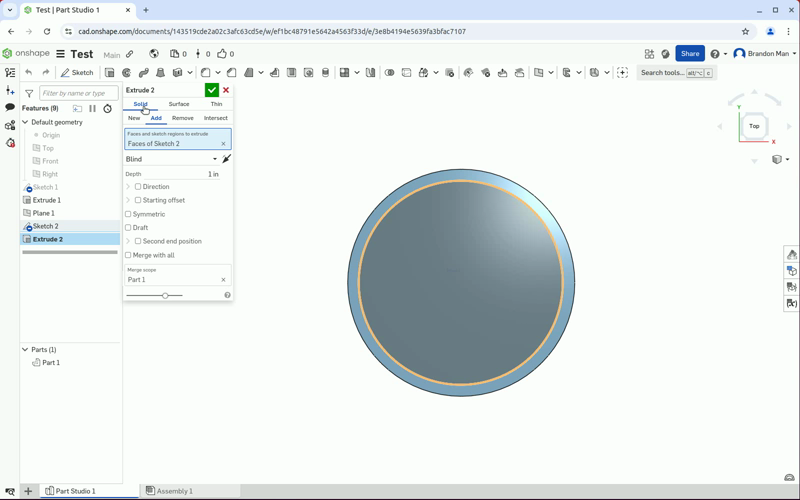
click(143, 106)
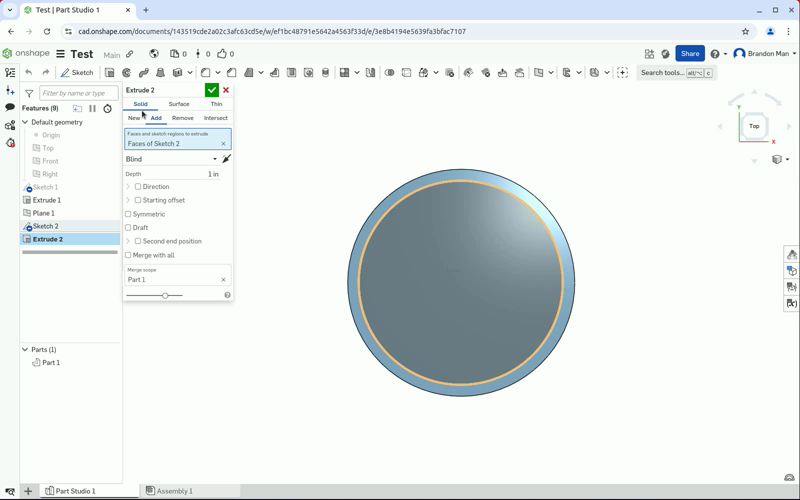
mouse_move(137, 120)
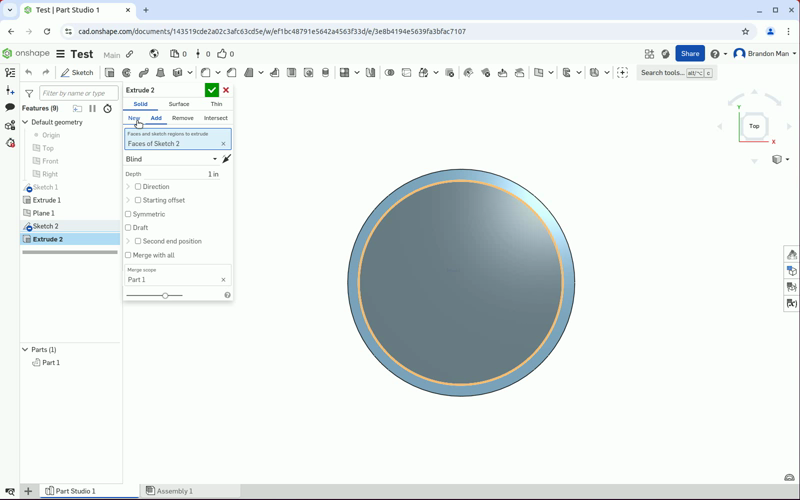
click(137, 120)
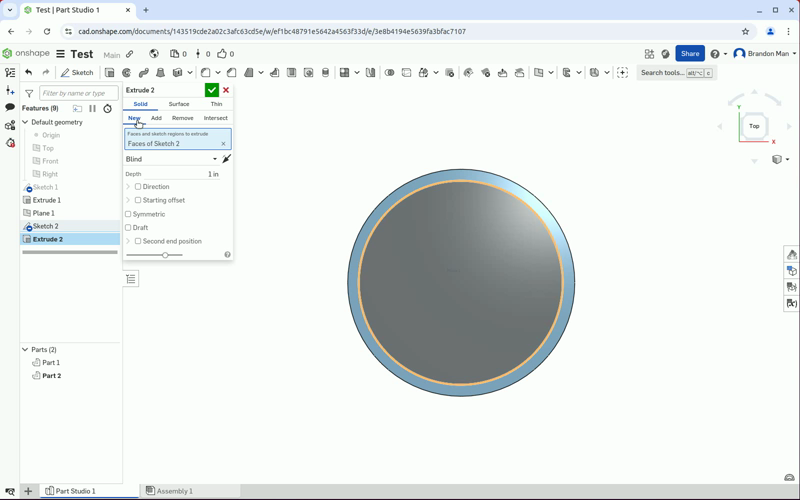
key(tab, 4)
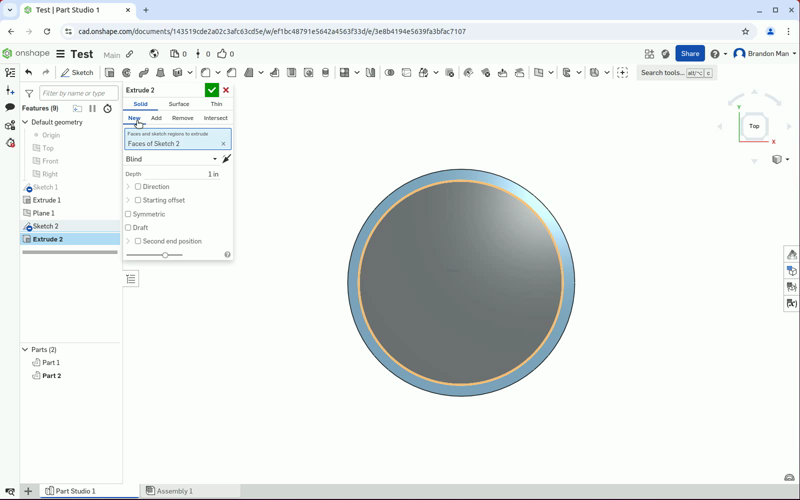
text(2.166)
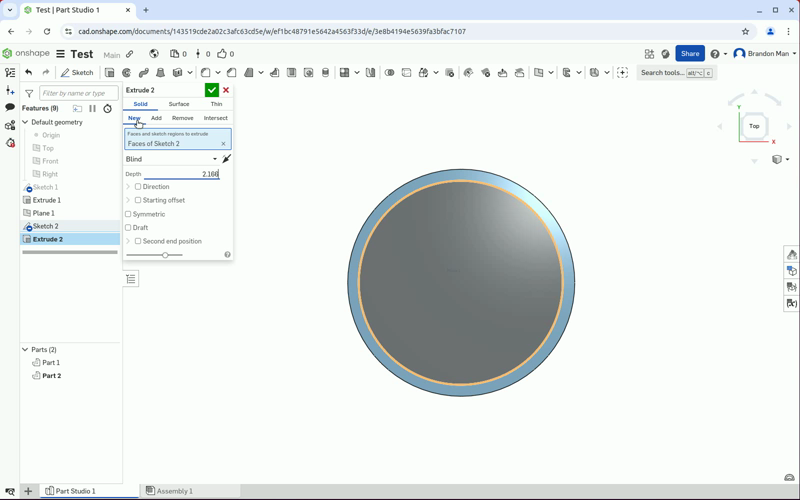
key(enter)
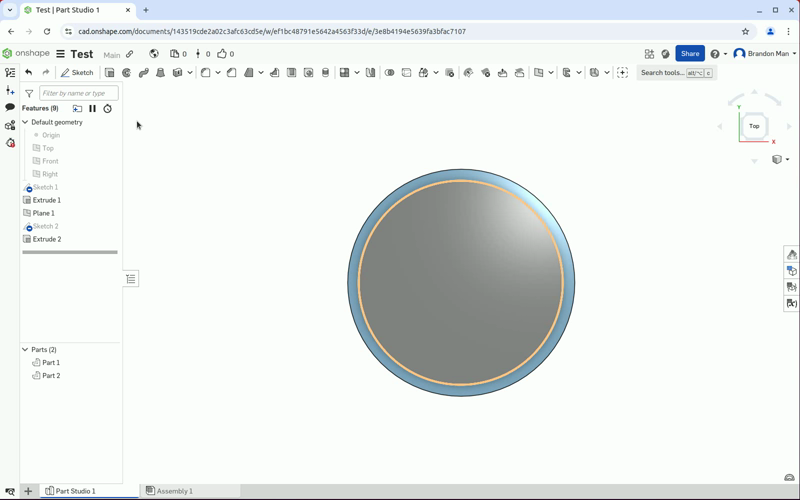
key(shift+h)
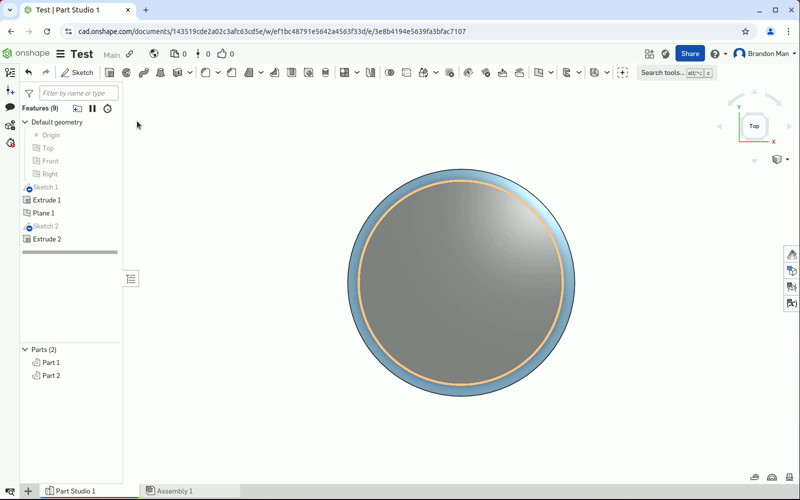
key(shift+h)
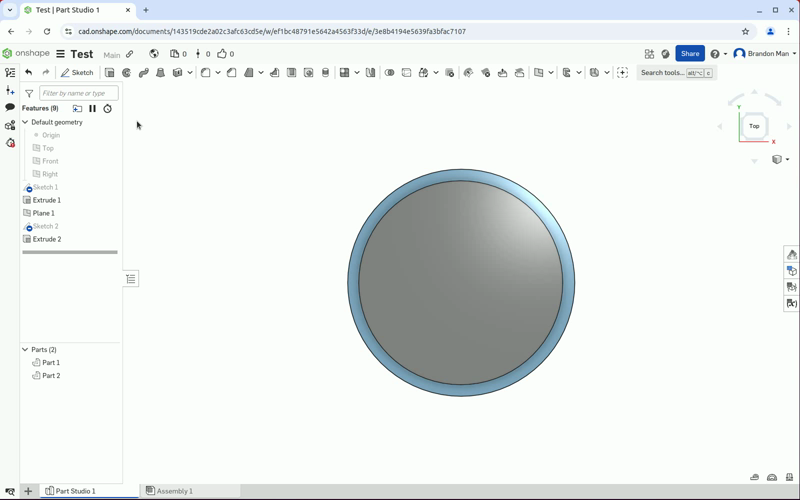
mouse_move(73, 189)
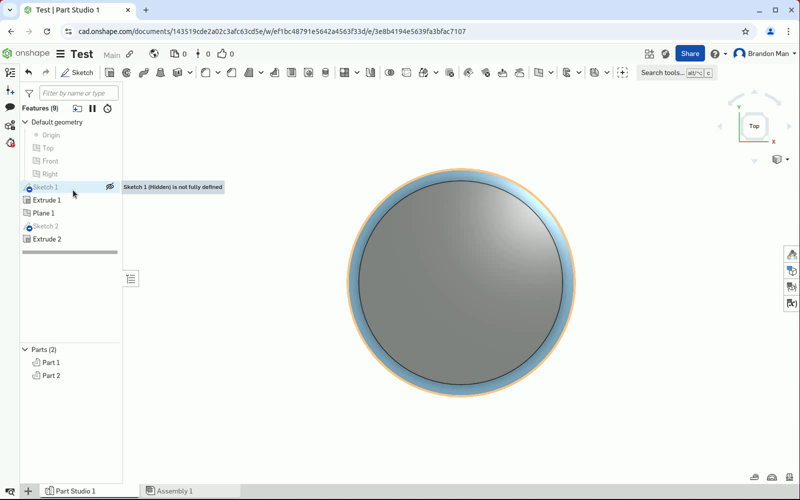
click(73, 189)
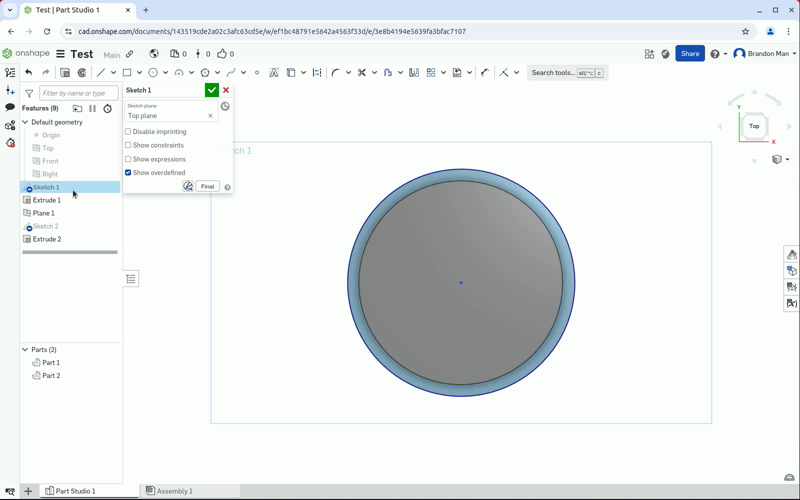
mouse_move(229, 92)
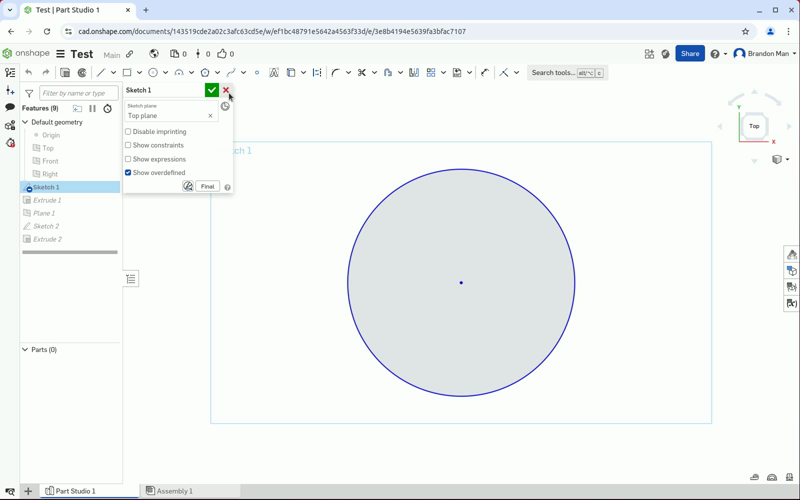
click(229, 92)
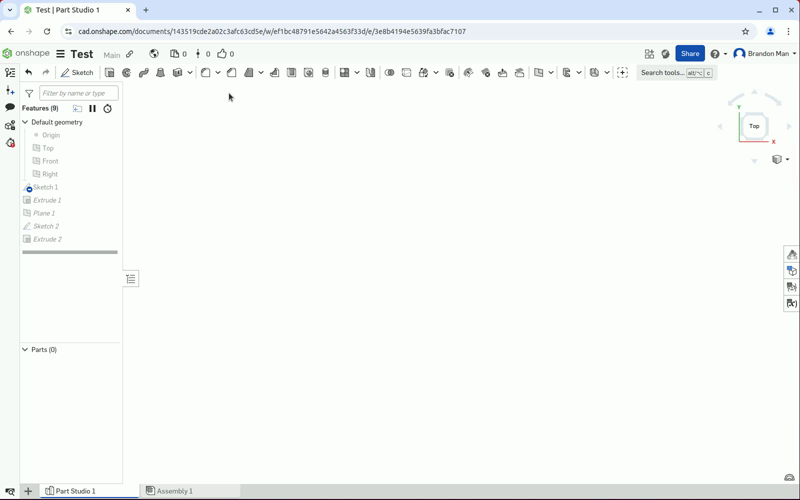
mouse_move(541, 75)
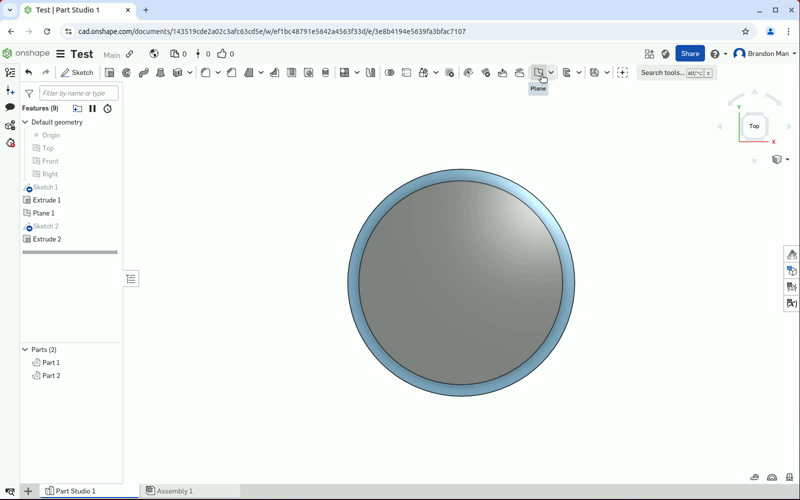
click(541, 75)
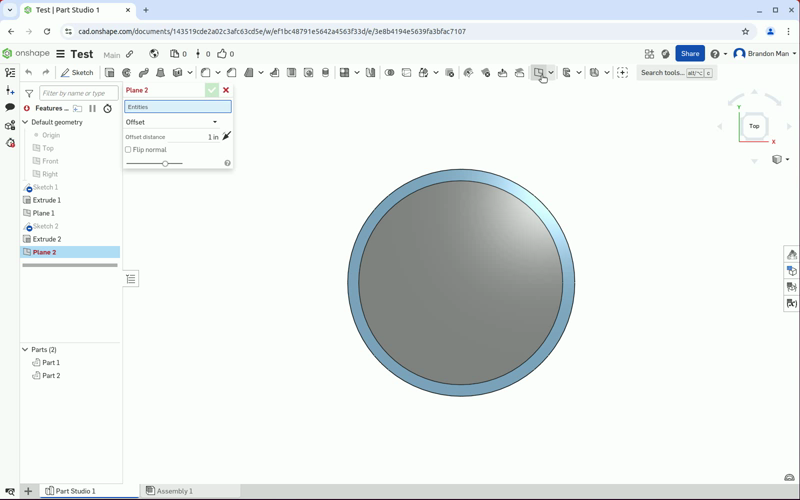
mouse_move(73, 150)
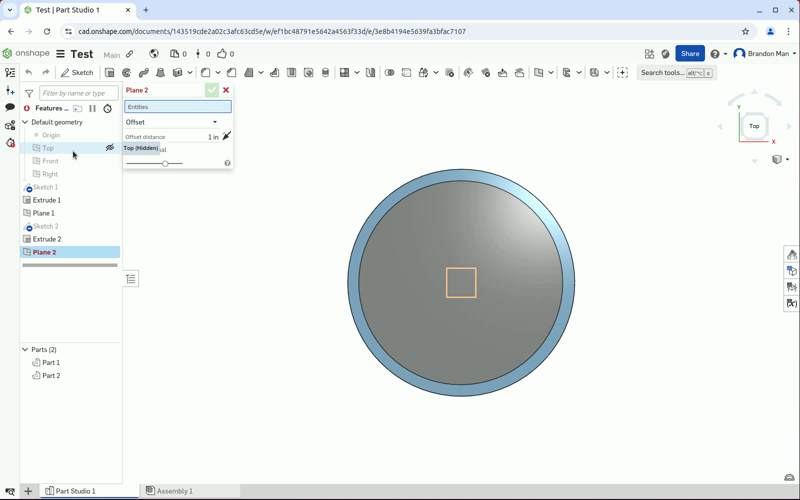
click(73, 150)
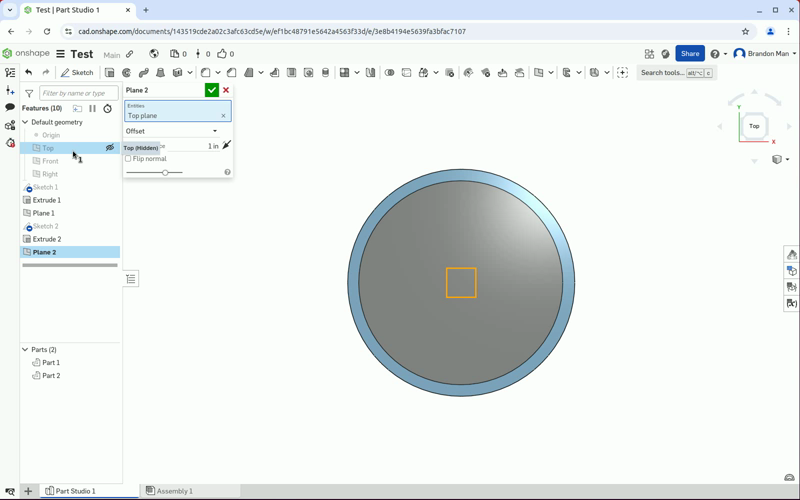
key(tab, 2)
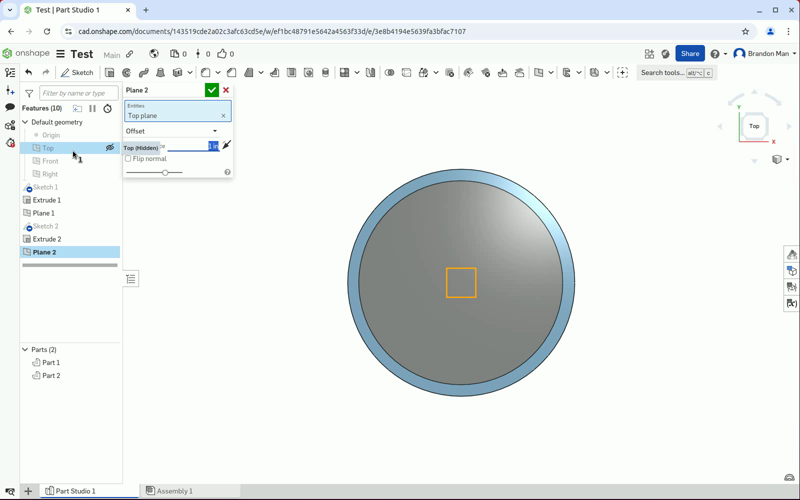
text(20.951)
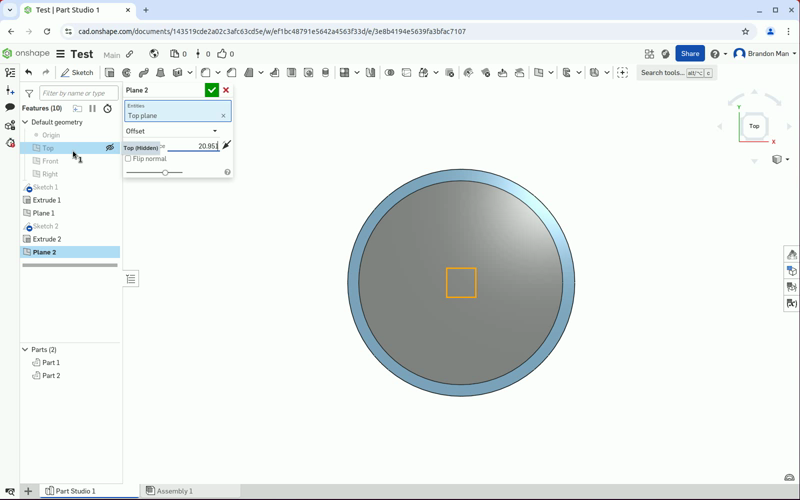
key(enter, 2)
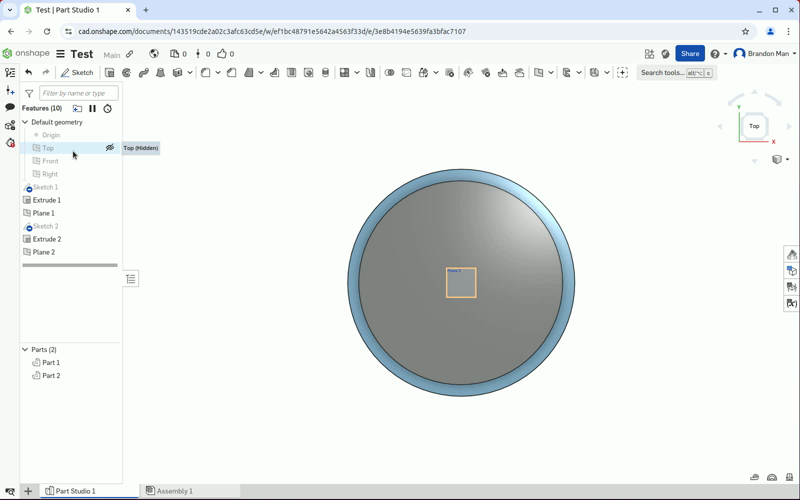
key(shift+s)
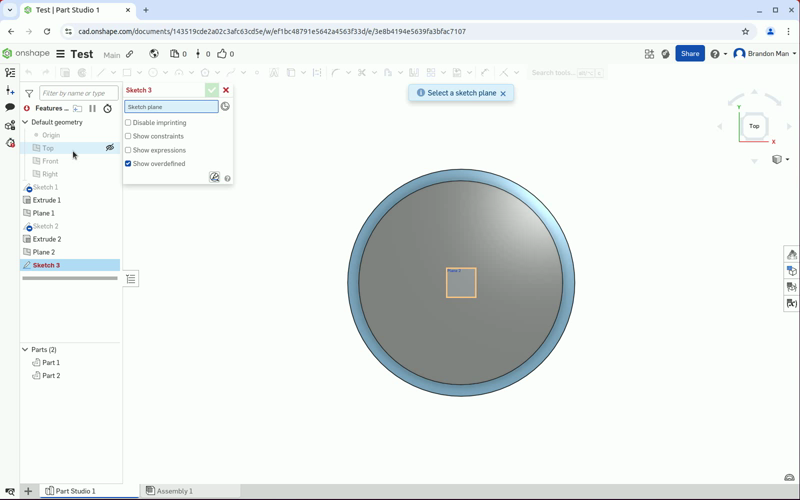
mouse_move(73, 254)
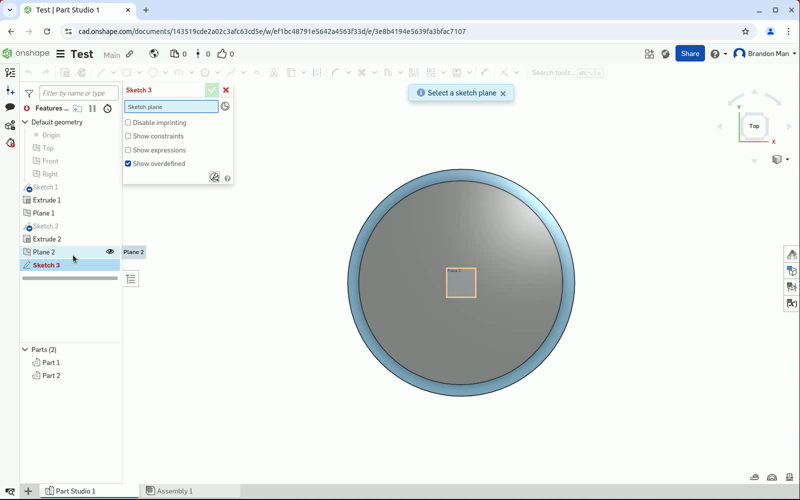
click(73, 254)
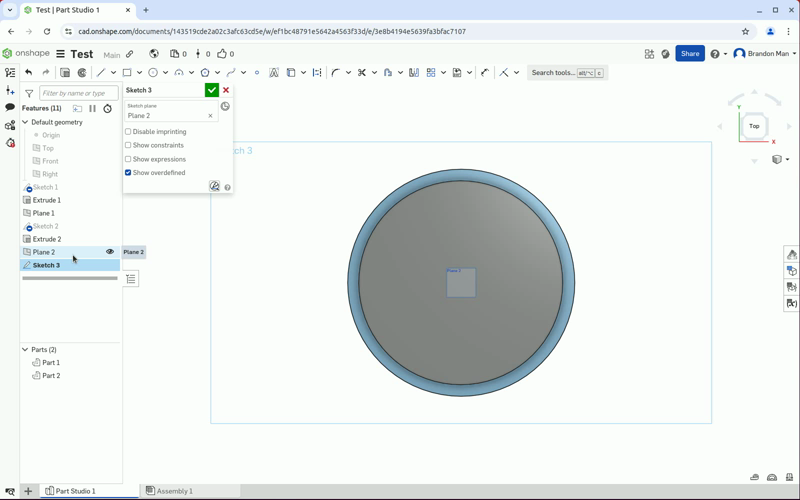
mouse_move(73, 352)
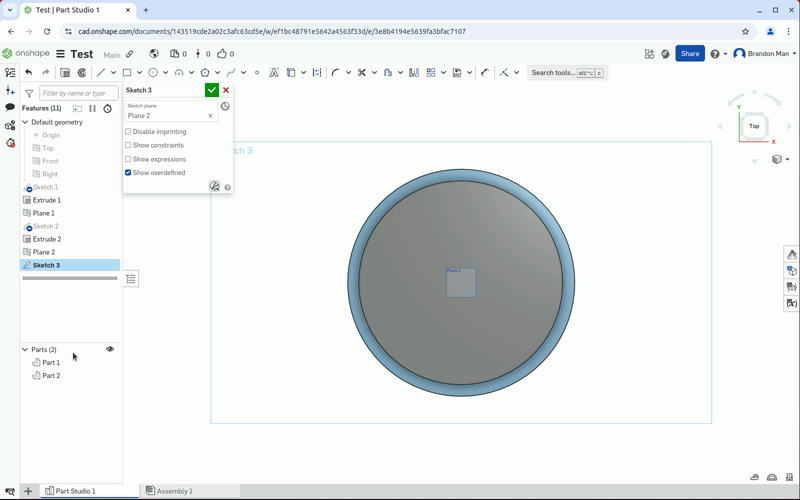
key(y)
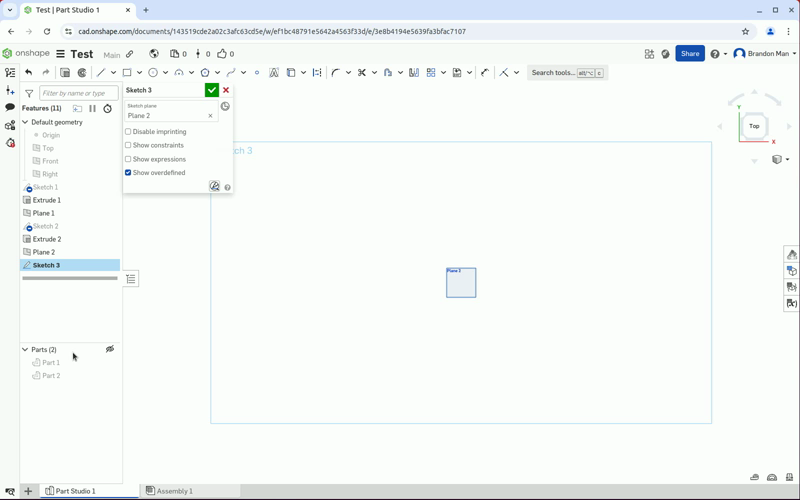
key(l)
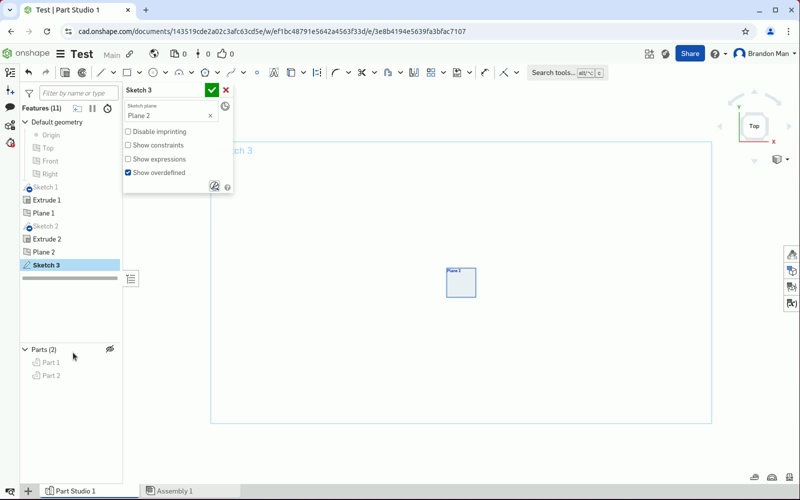
key_down(shift)
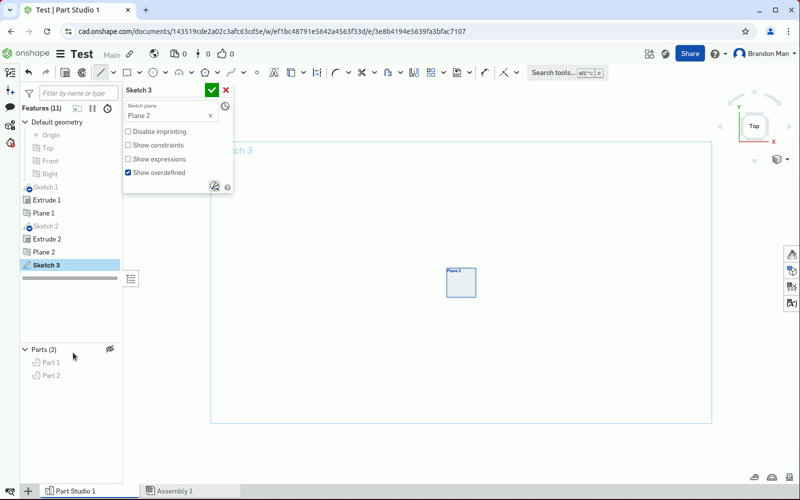
mouse_move(433, 361)
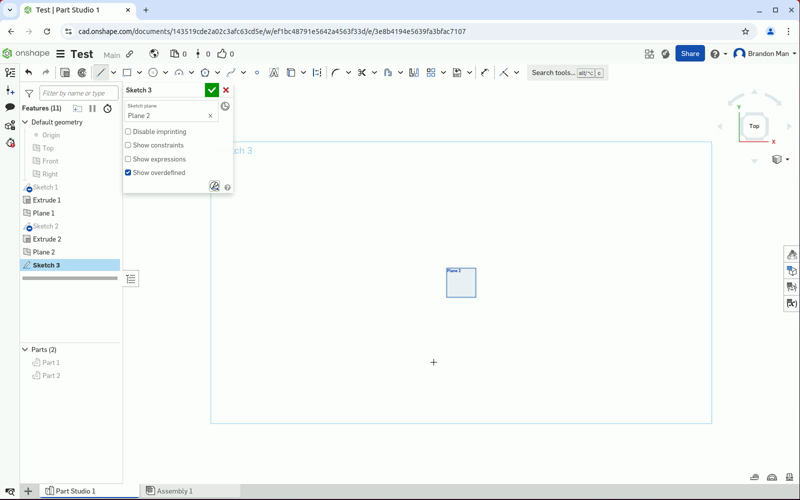
click(433, 361)
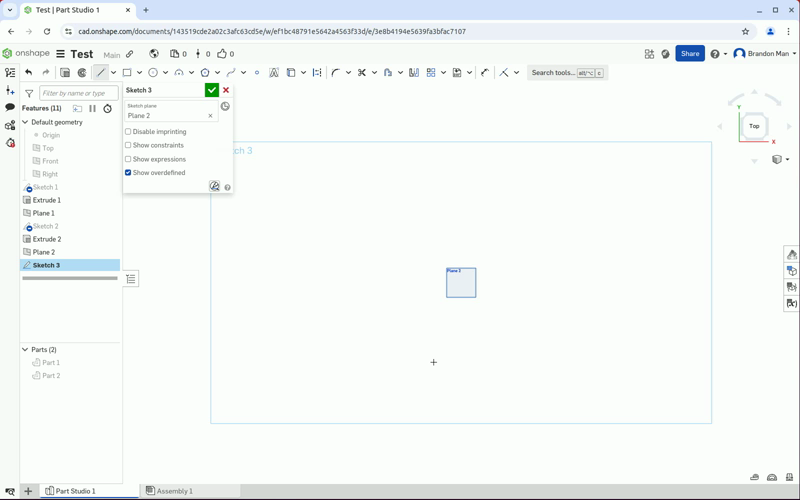
key_up(shift)
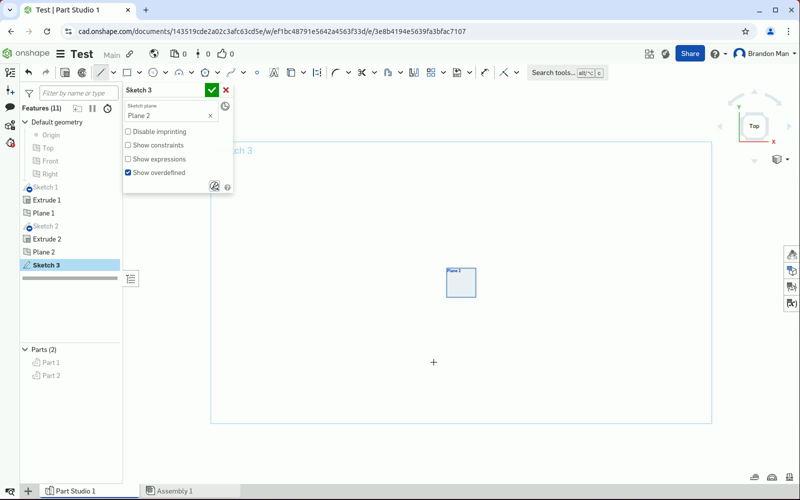
key_down(shift)
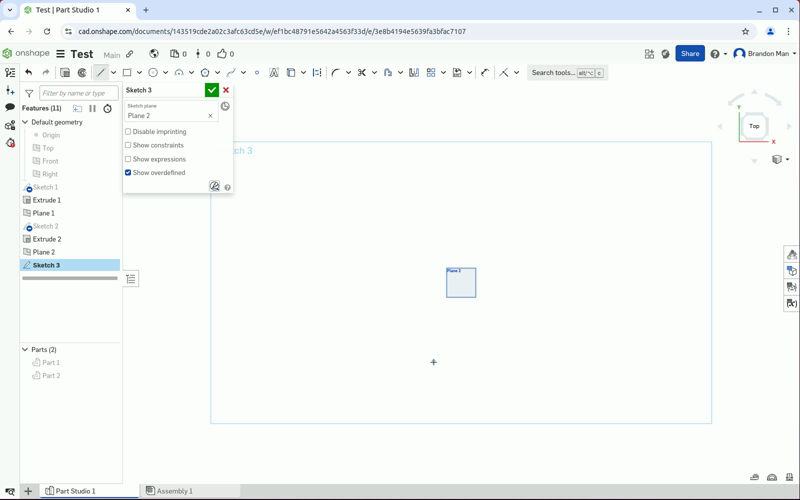
mouse_move(463, 361)
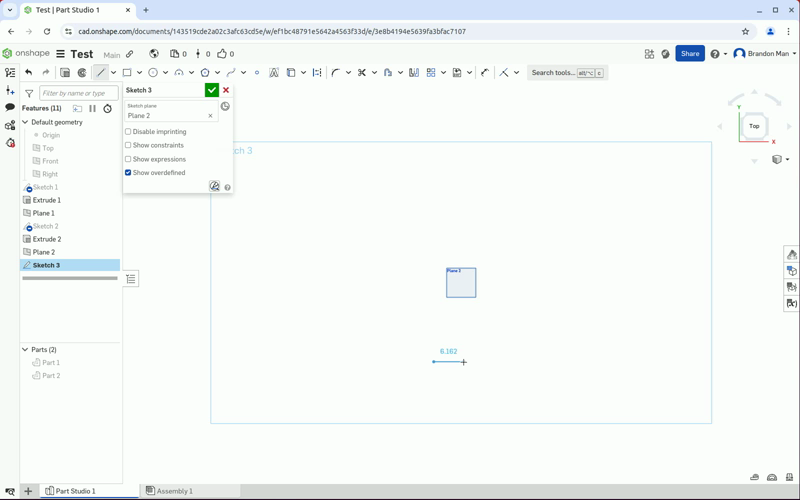
mouse_move(488, 361)
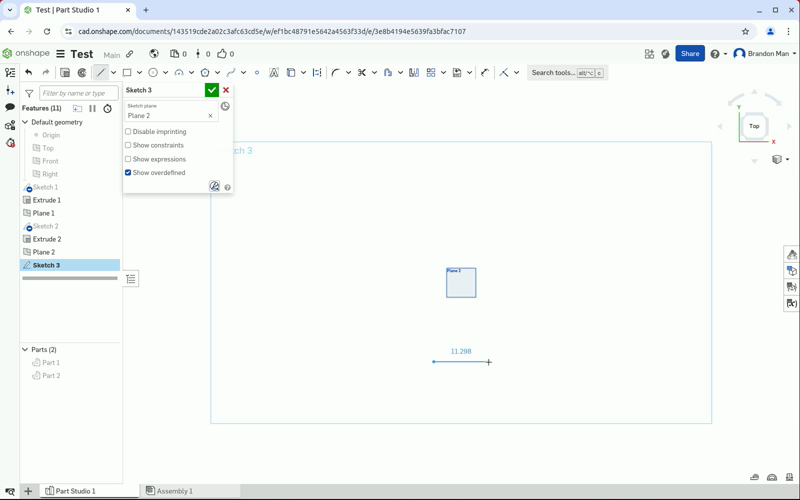
click(488, 361)
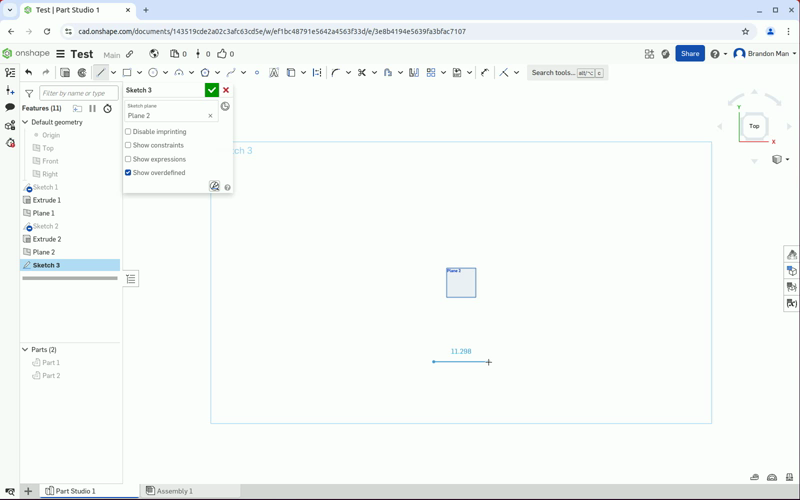
key_up(shift)
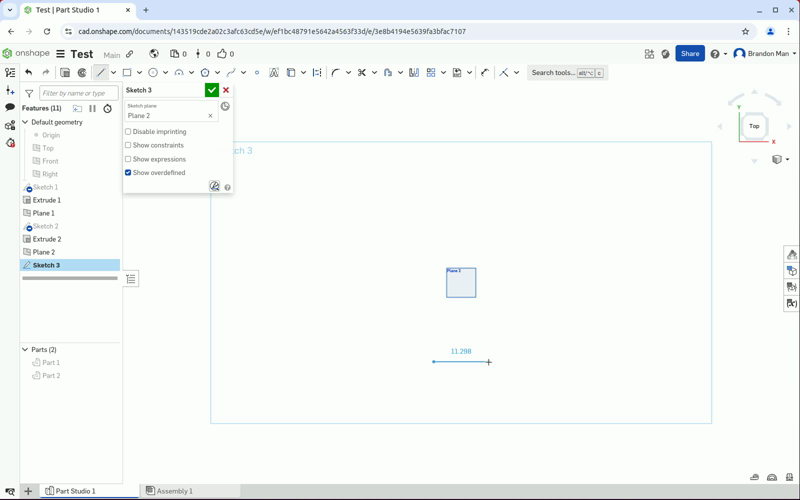
key_down(shift)
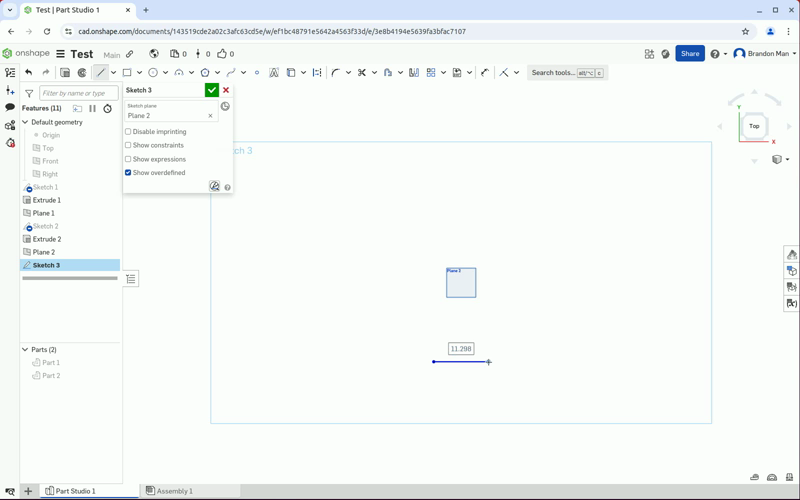
mouse_move(518, 361)
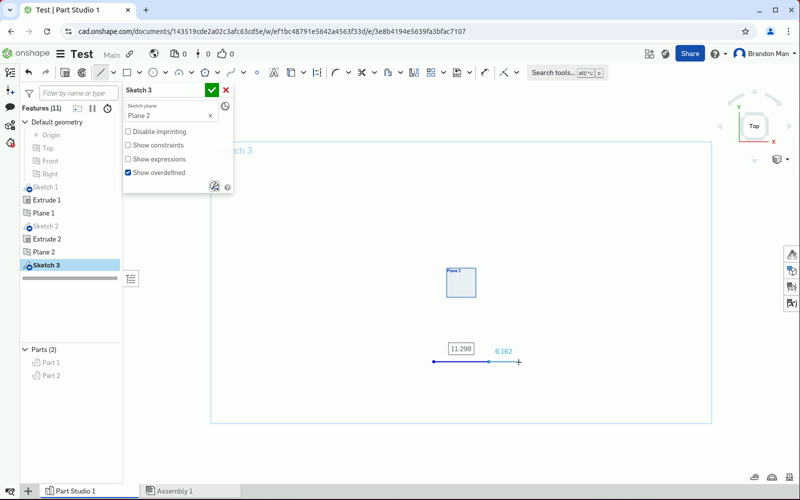
mouse_move(488, 321)
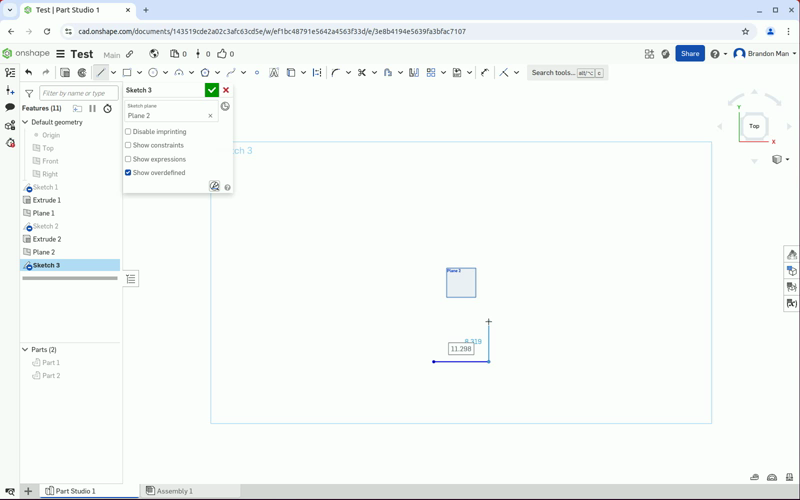
click(488, 321)
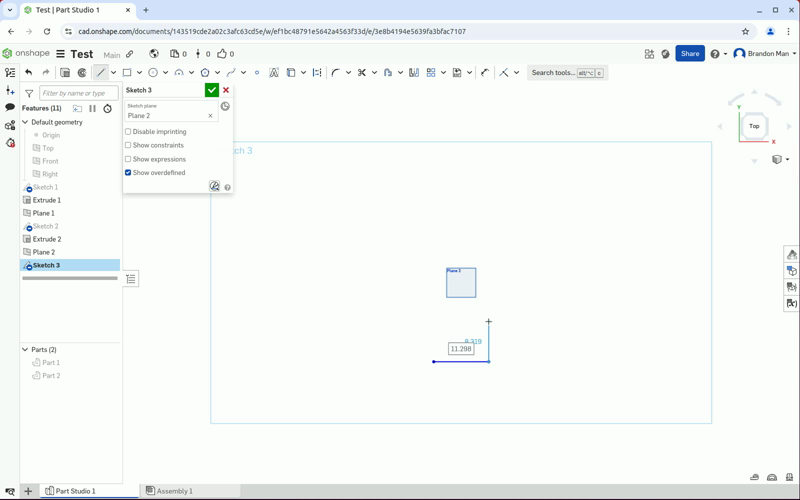
key_up(shift)
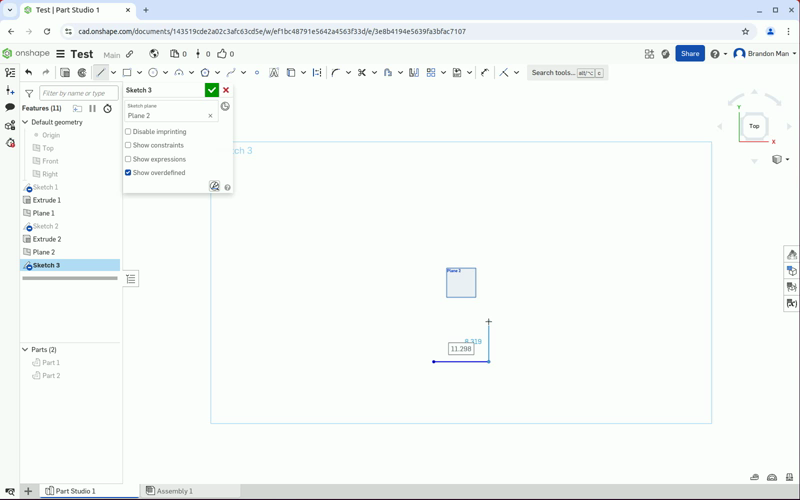
key(esc)
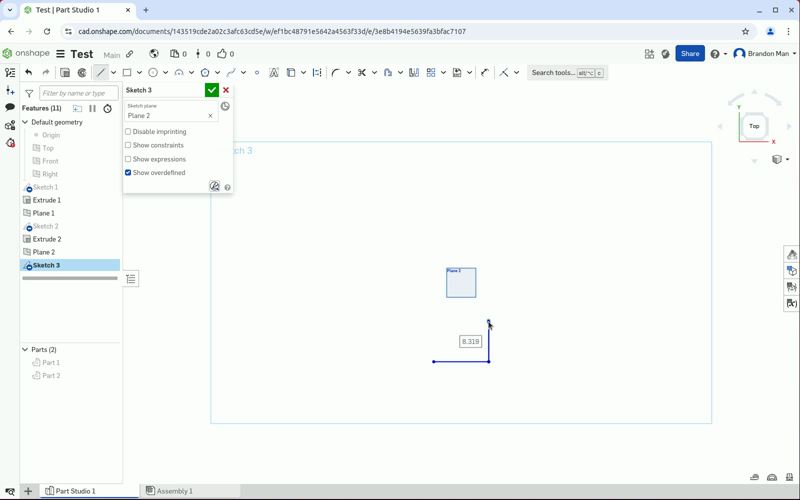
key(a)
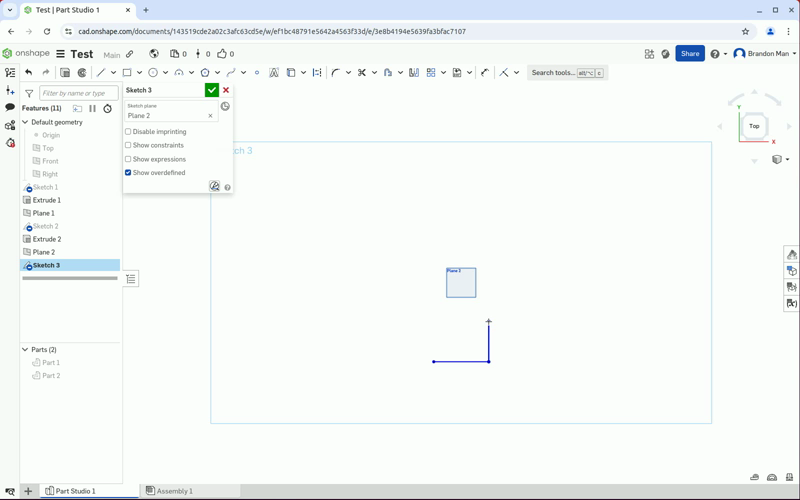
mouse_move(488, 321)
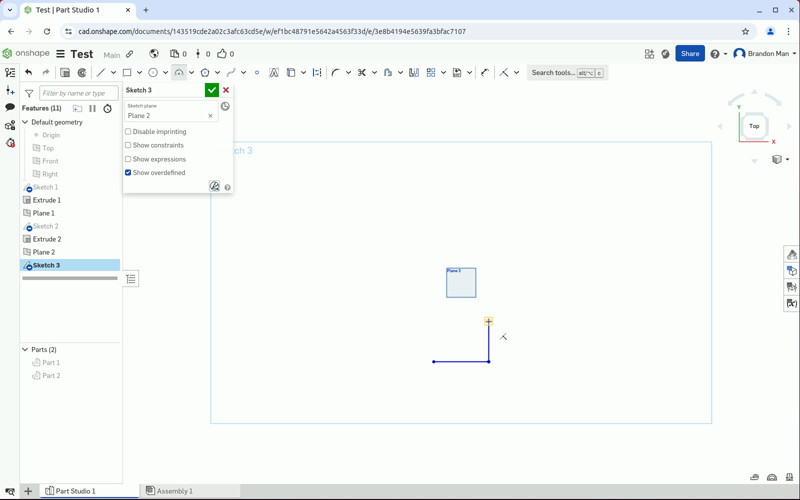
click(488, 321)
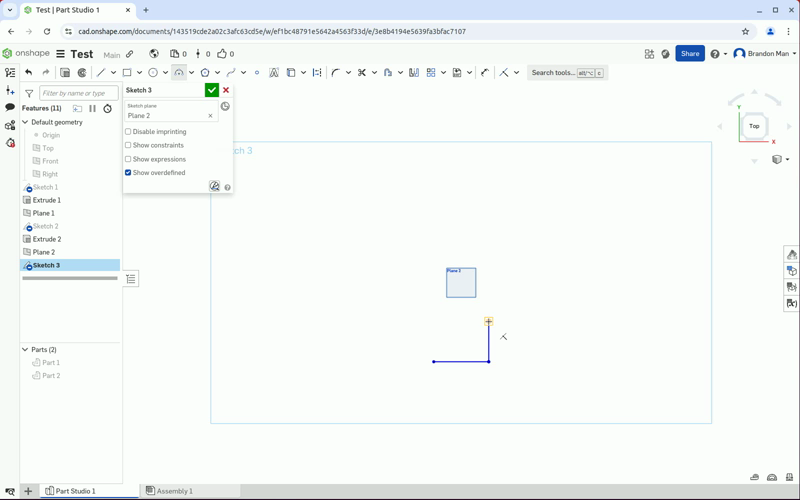
key_down(shift)
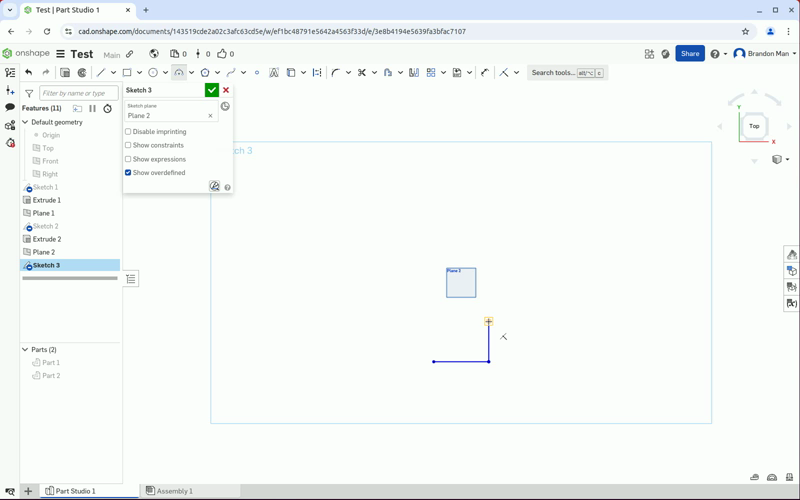
mouse_move(433, 321)
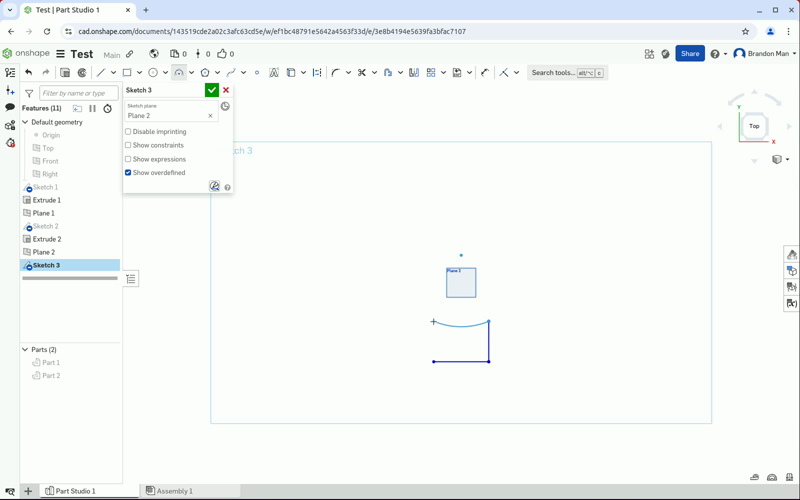
click(433, 321)
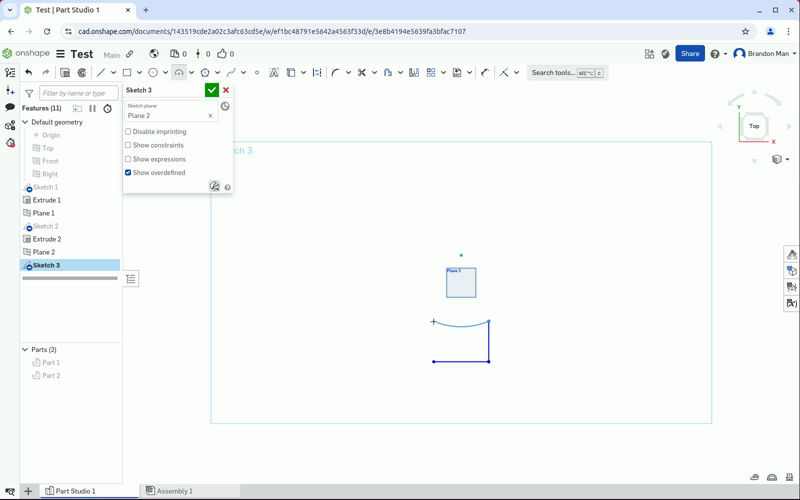
mouse_move(461, 236)
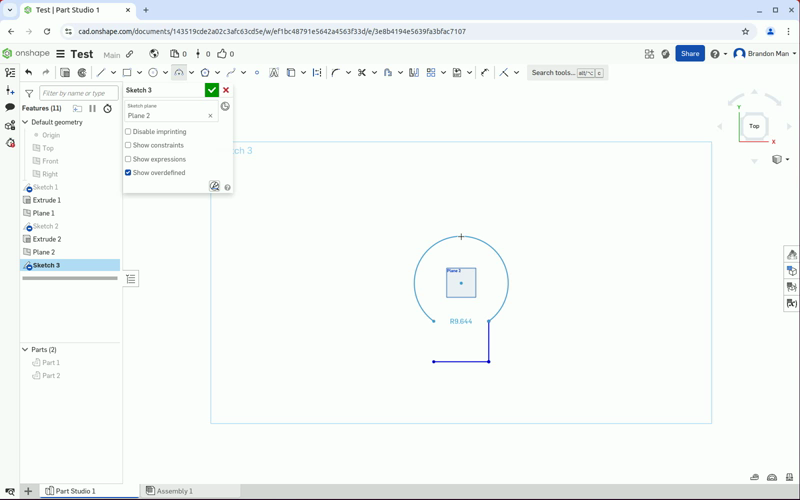
click(461, 236)
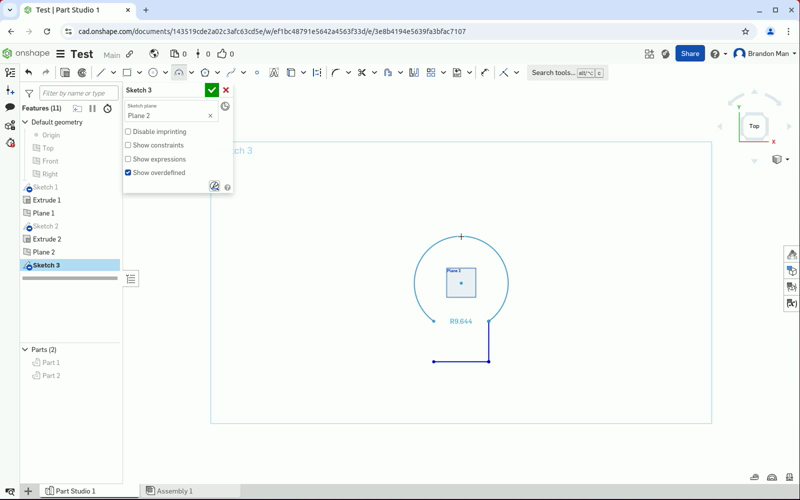
key_up(shift)
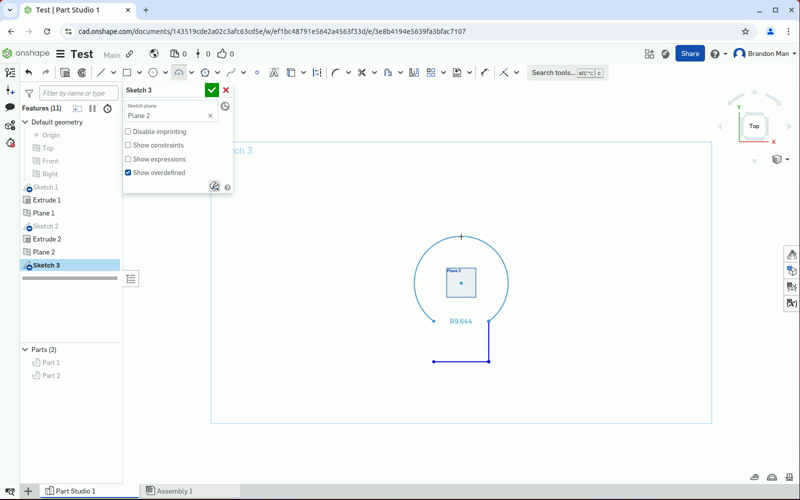
key(esc)
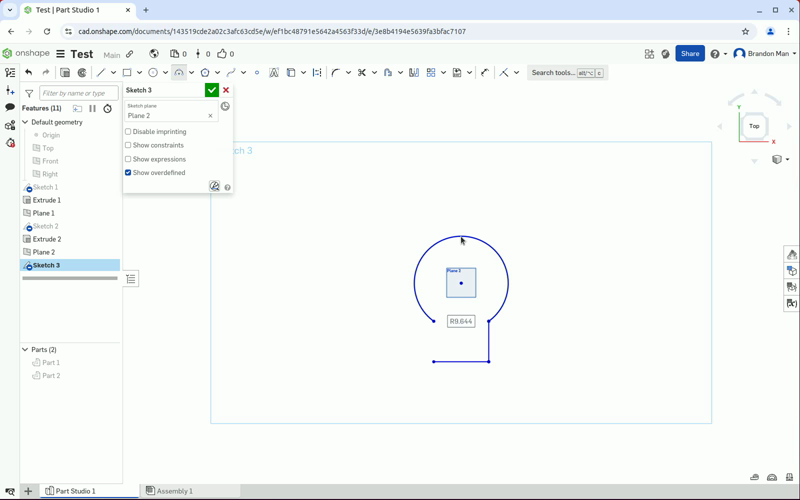
key(l)
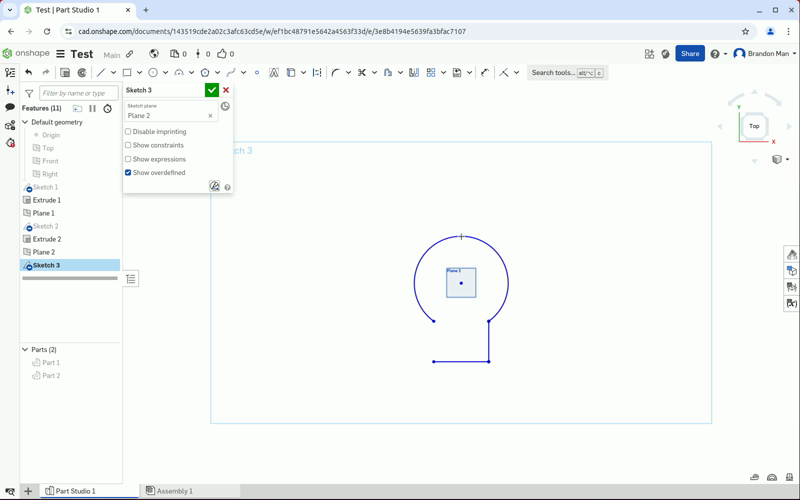
mouse_move(433, 321)
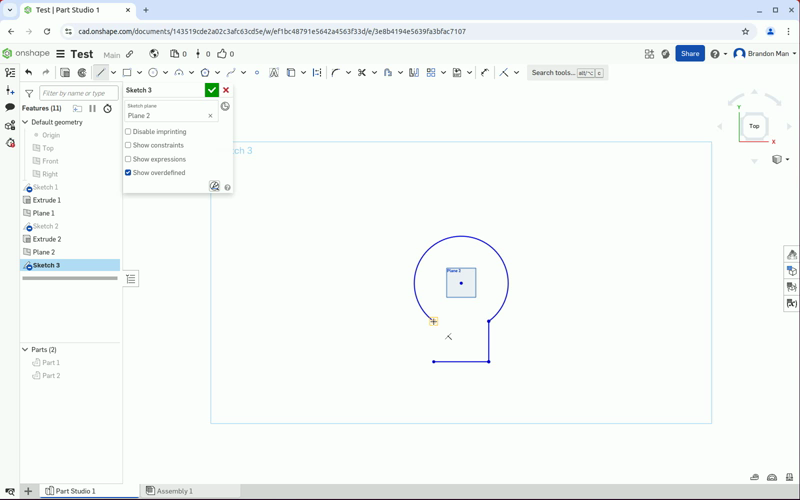
click(433, 321)
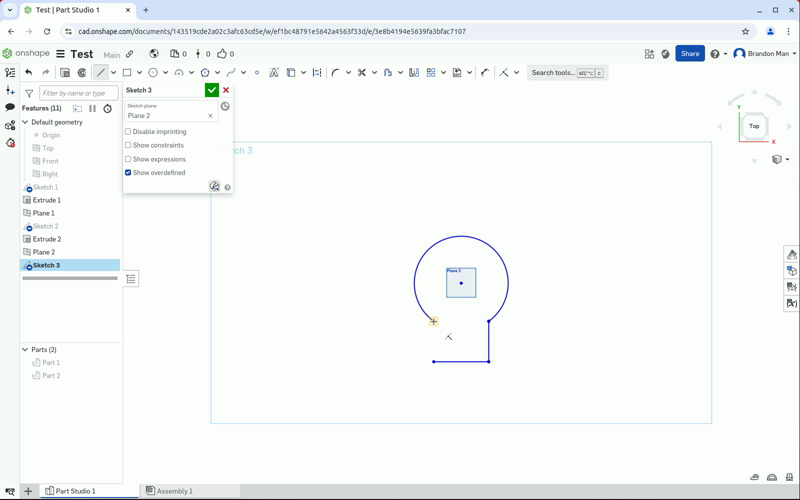
mouse_move(463, 321)
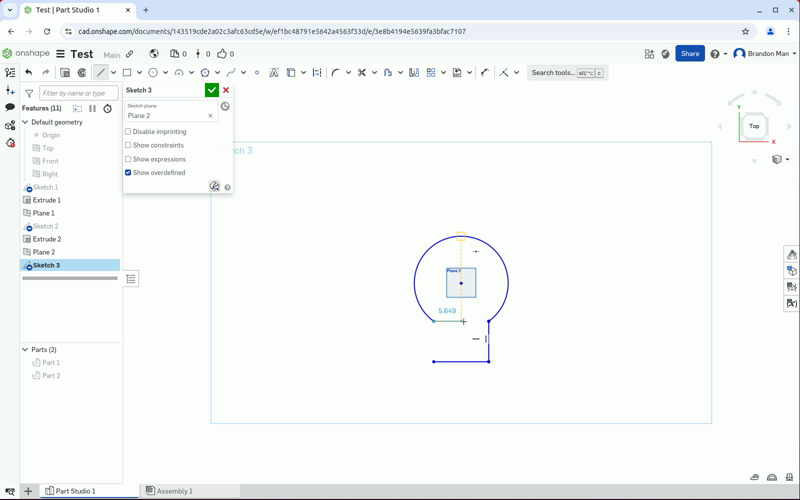
key_down(shift)
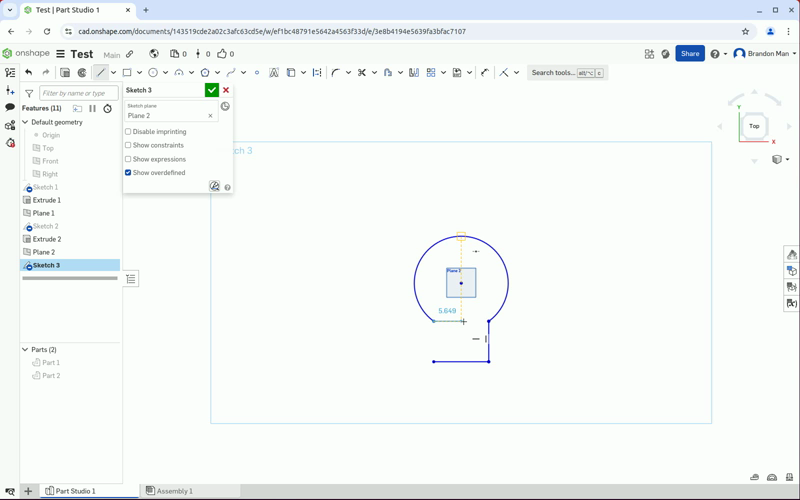
mouse_move(433, 361)
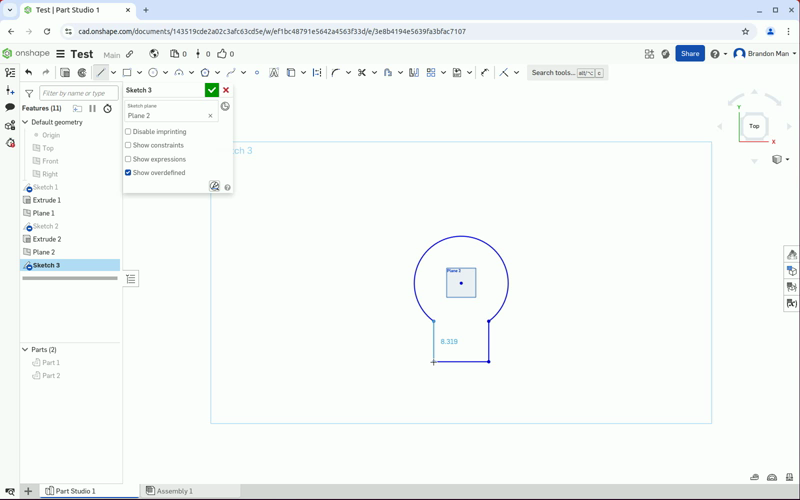
key_up(shift)
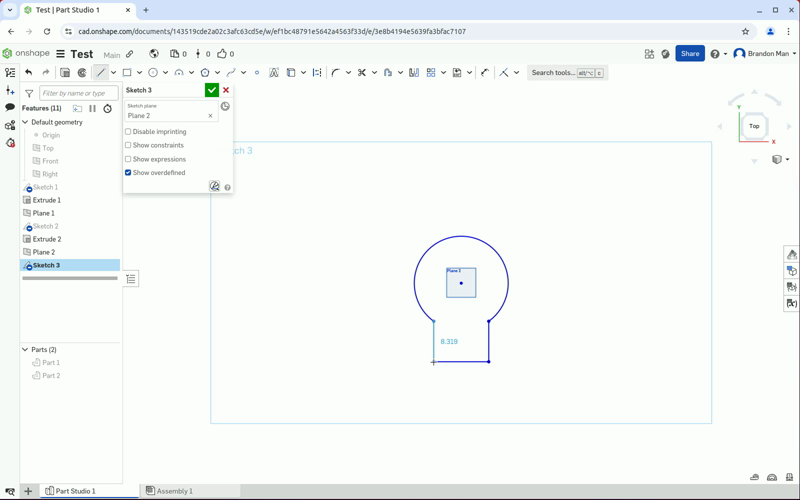
click(433, 361)
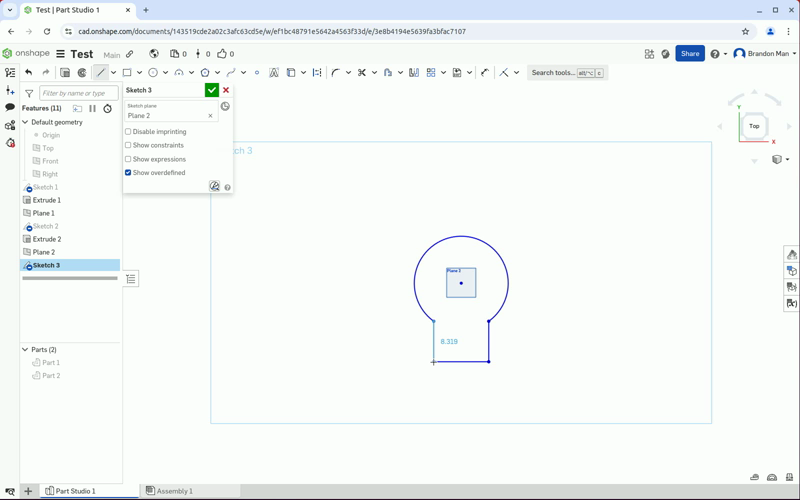
key(esc)
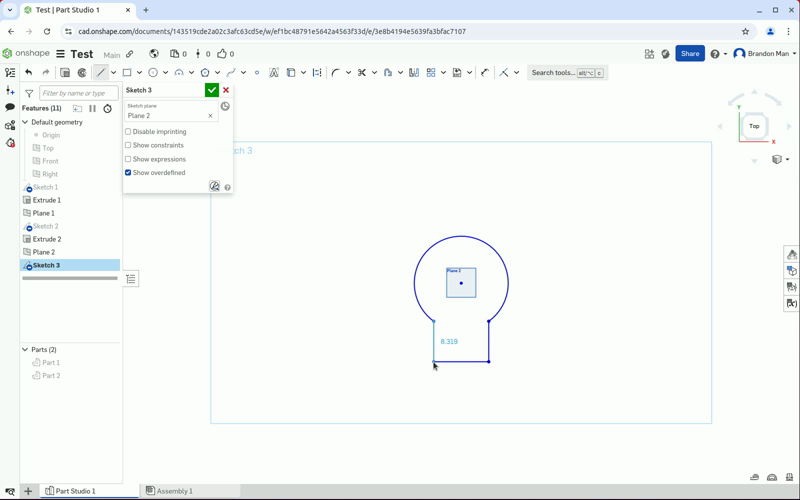
mouse_move(445, 277)
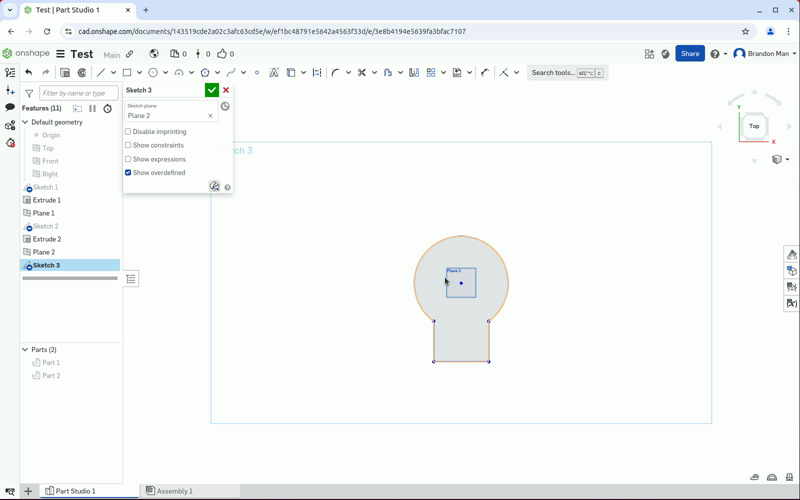
click(445, 277)
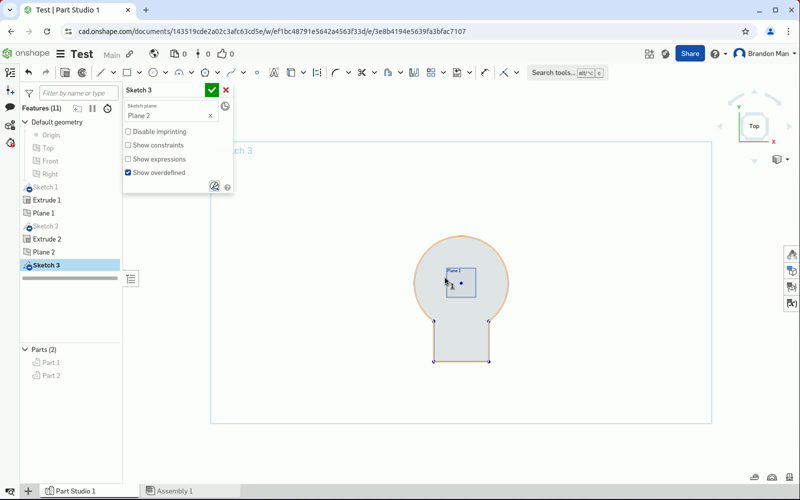
mouse_move(73, 352)
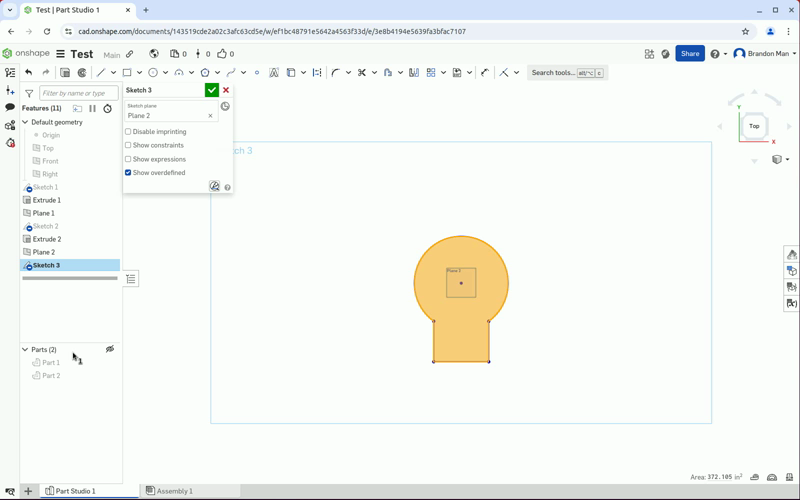
key(shift+y)
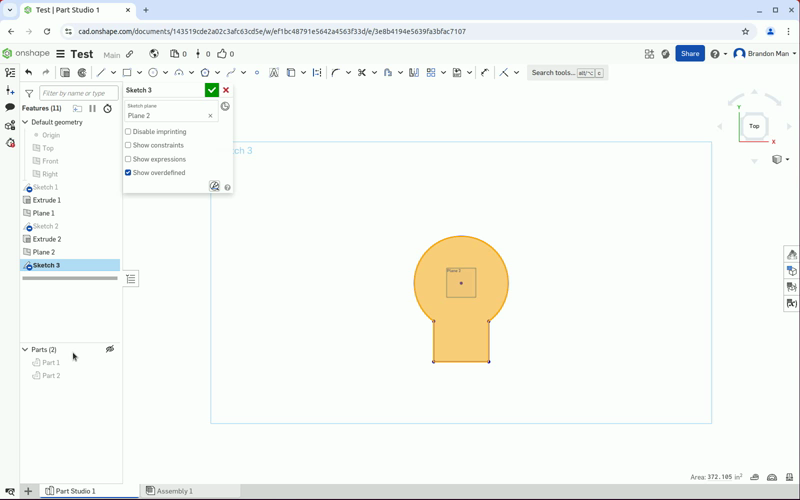
key(shift+e)
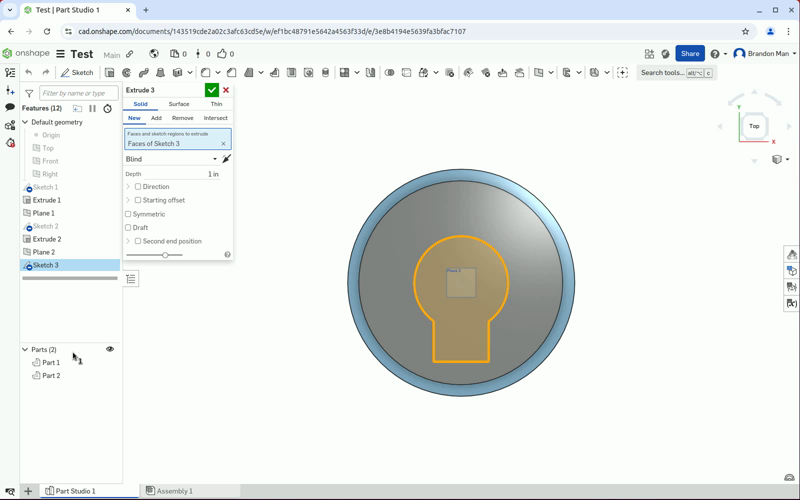
mouse_move(143, 106)
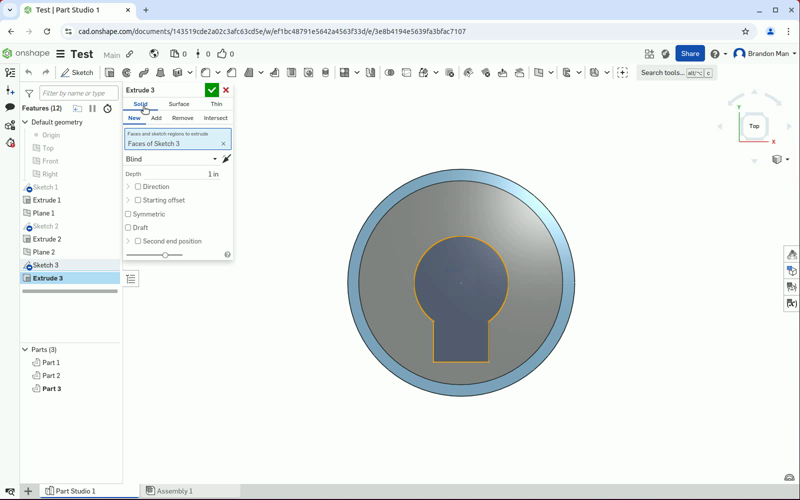
click(143, 106)
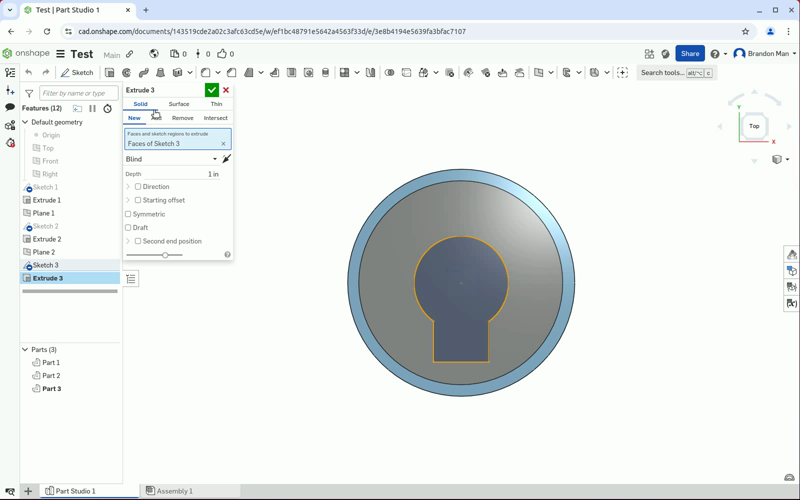
mouse_move(186, 120)
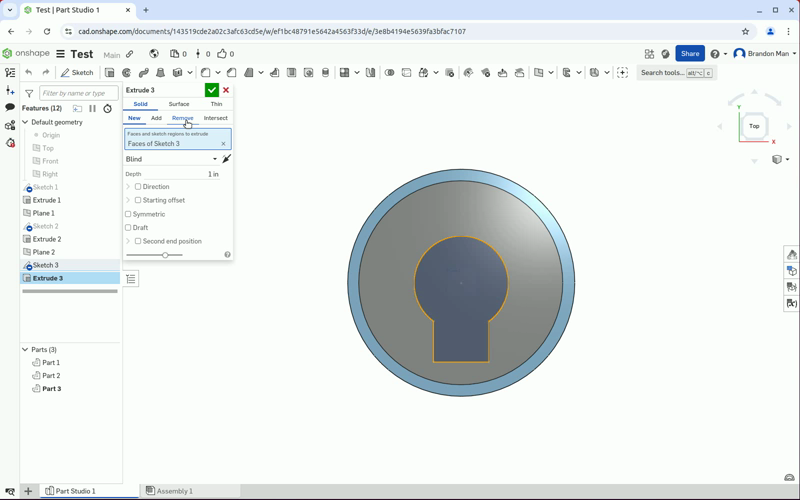
click(186, 120)
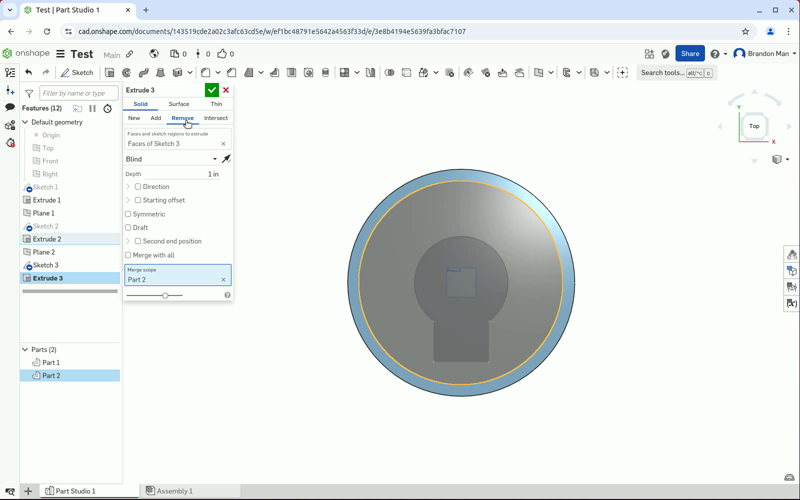
key(tab, 4)
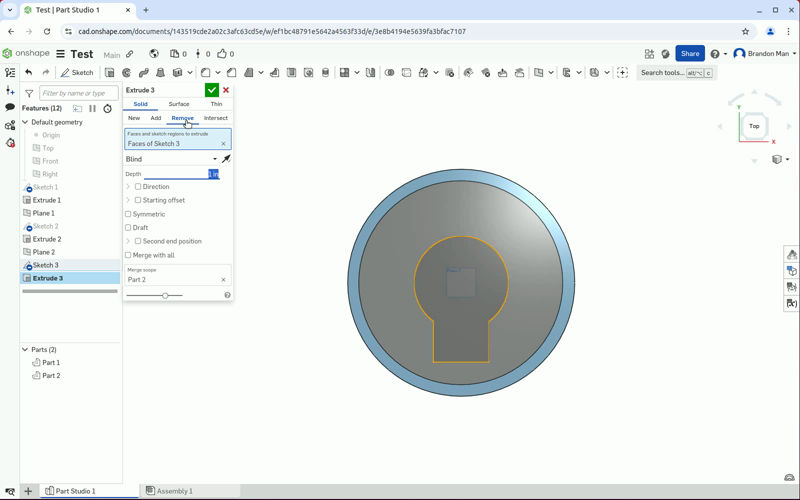
text(25.997)
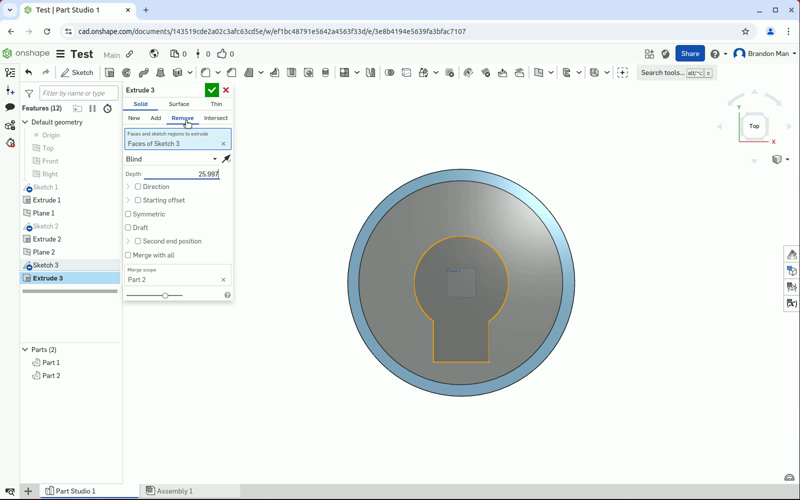
key(tab, 6)
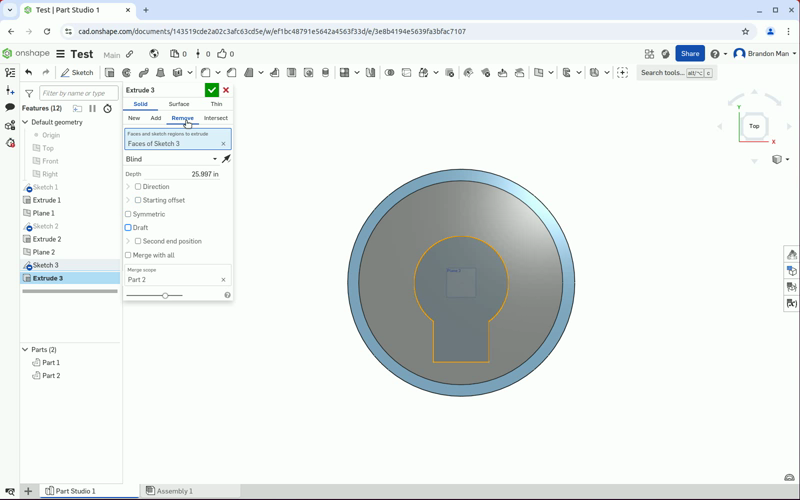
key(space)
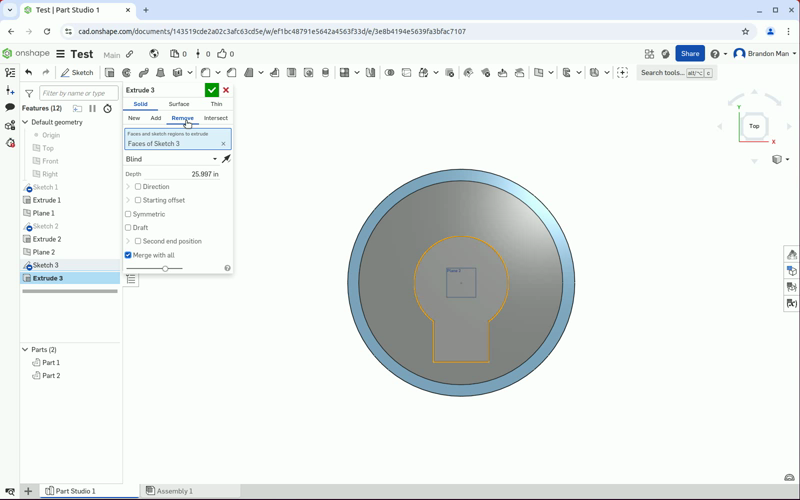
key(enter)
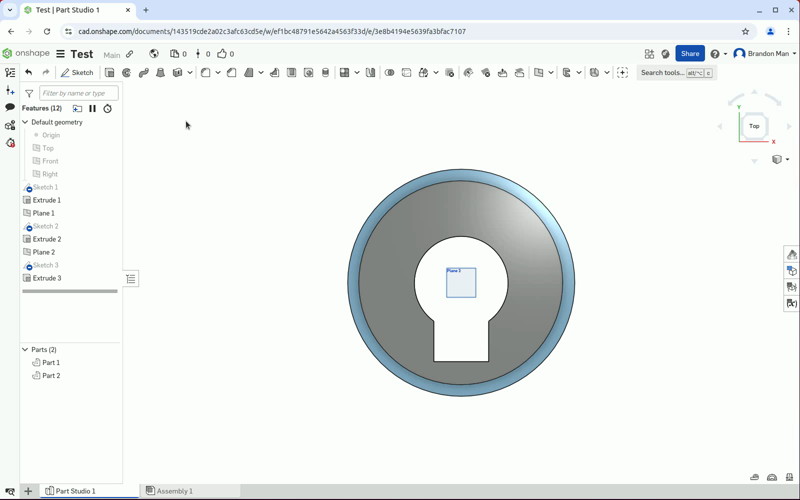
key(shift+h)
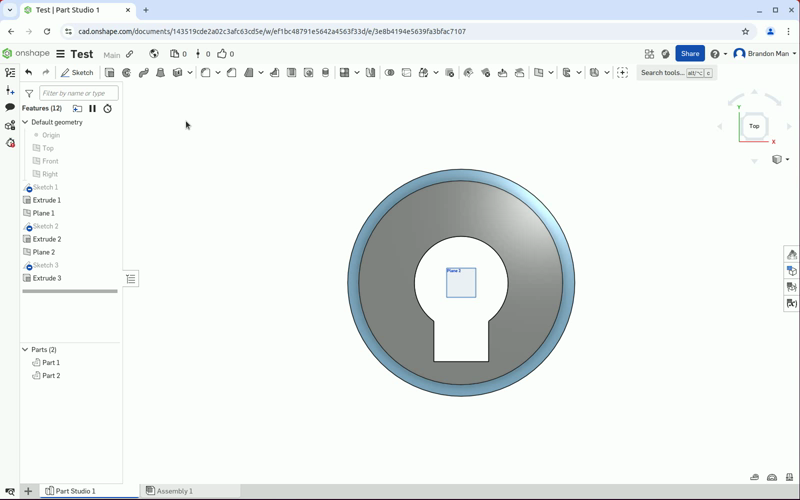
key(shift+h)
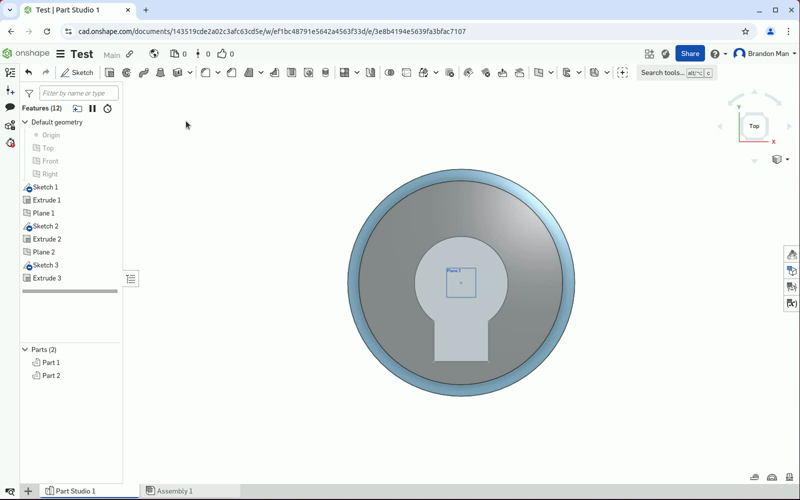
key(shift+7)
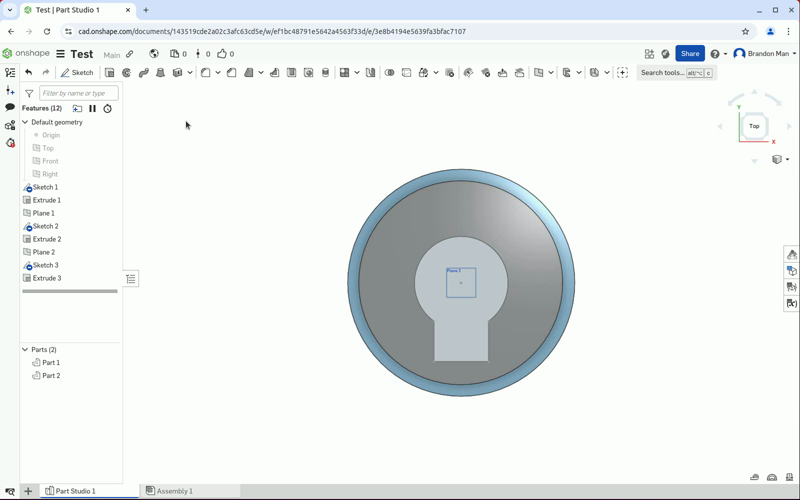
key(up, 3)
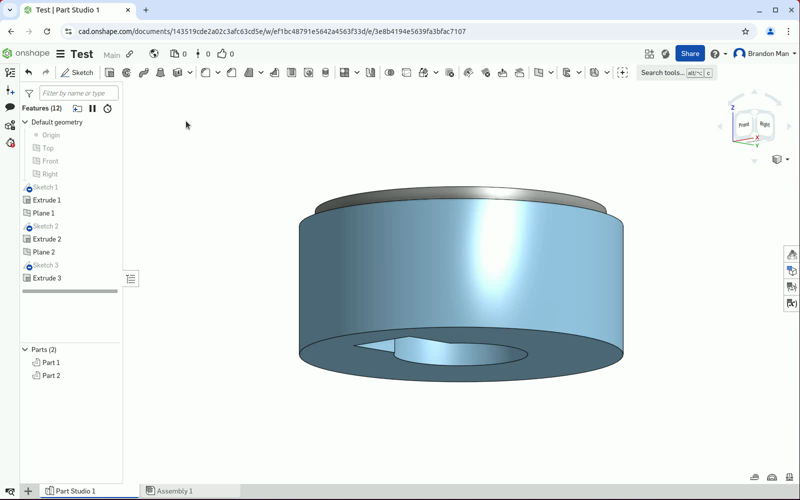
key(left, 3)
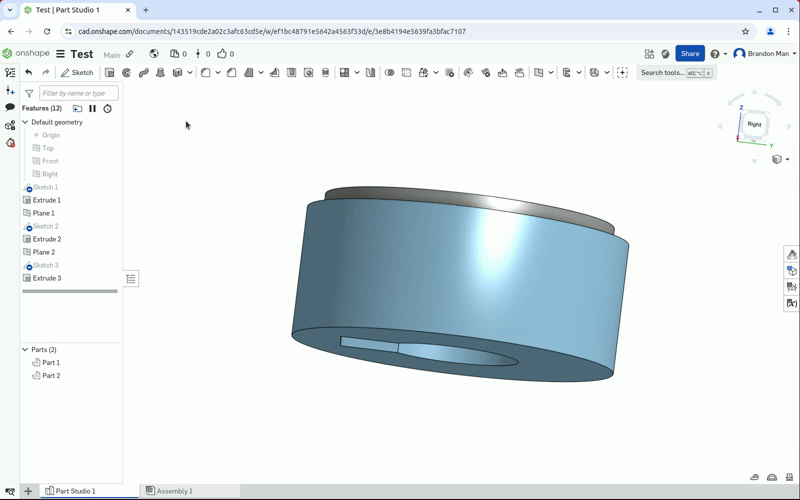
key(right, 3)
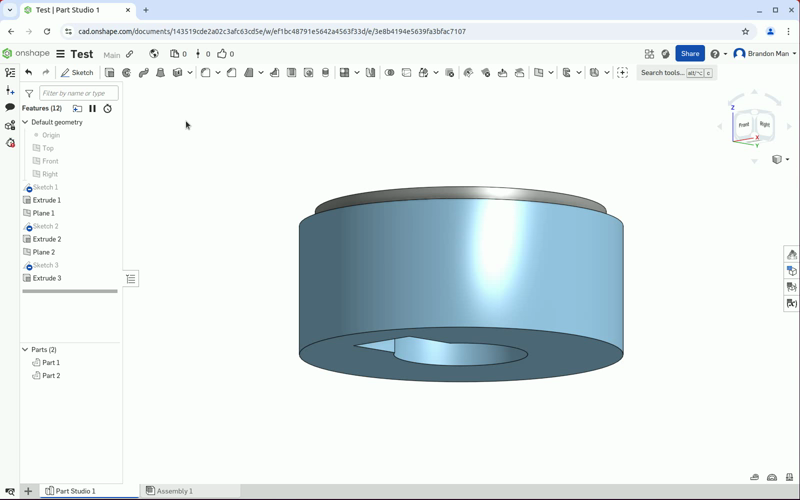
key(down, 3)
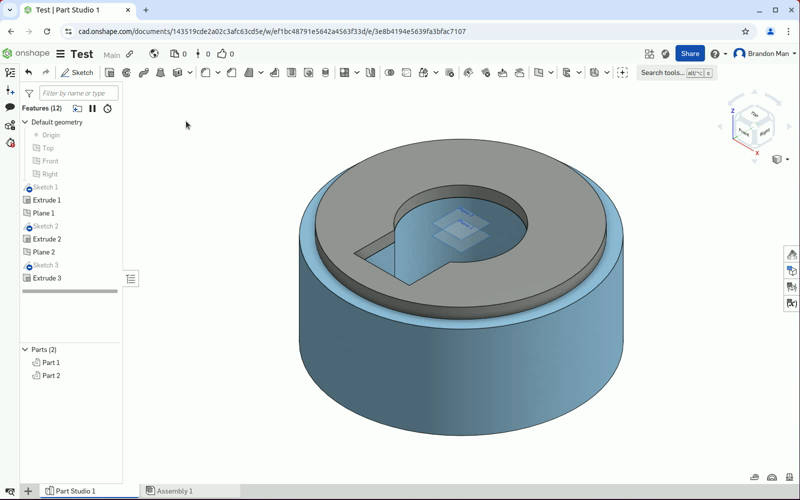
mouse_move(73, 189)
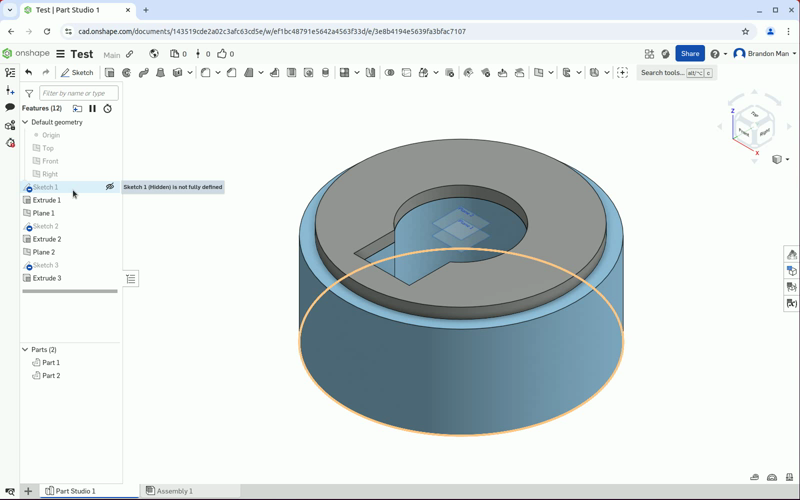
click(73, 189)